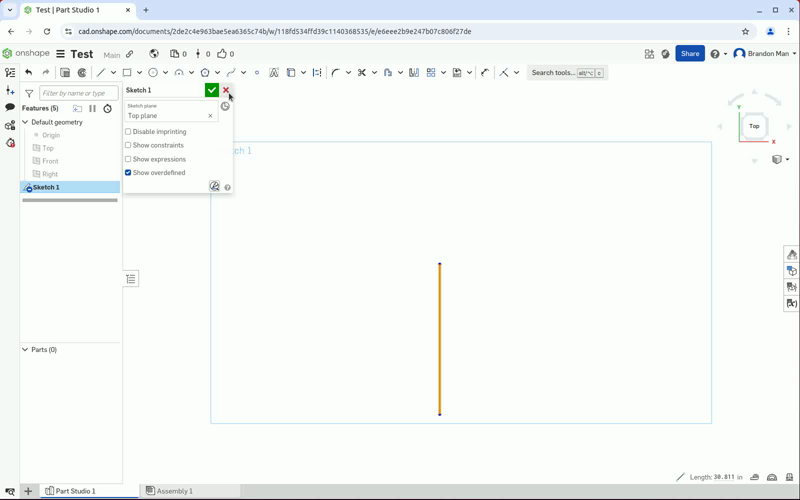
key(shift+h)
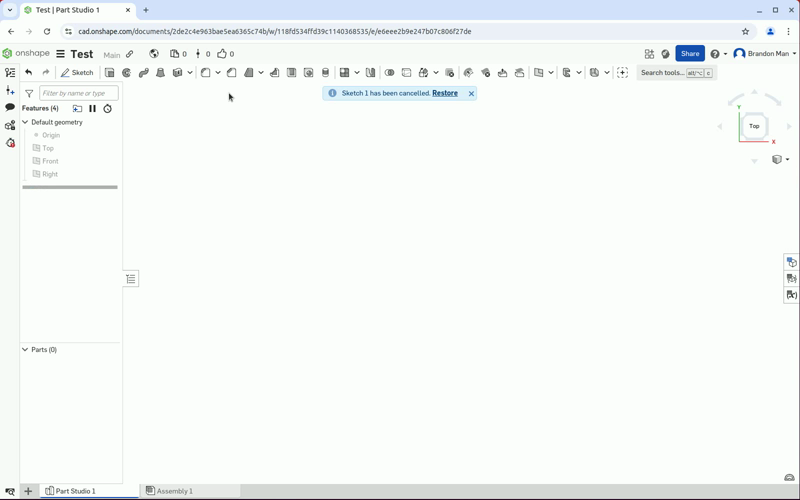
mouse_move(73, 352)
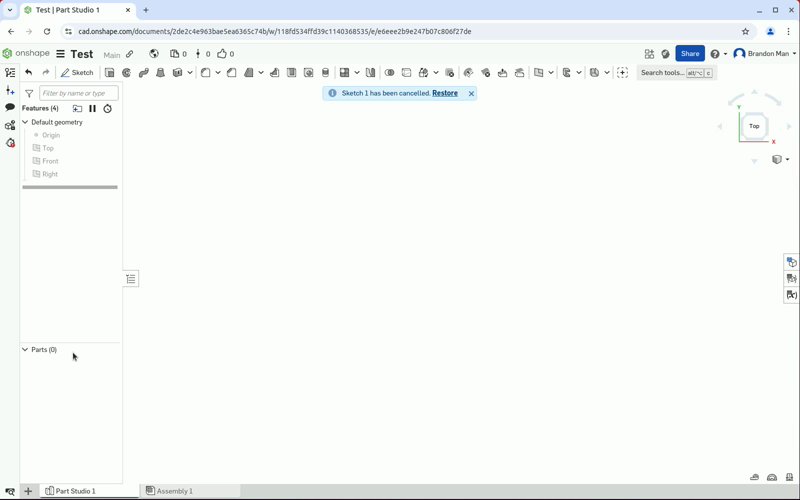
key(y)
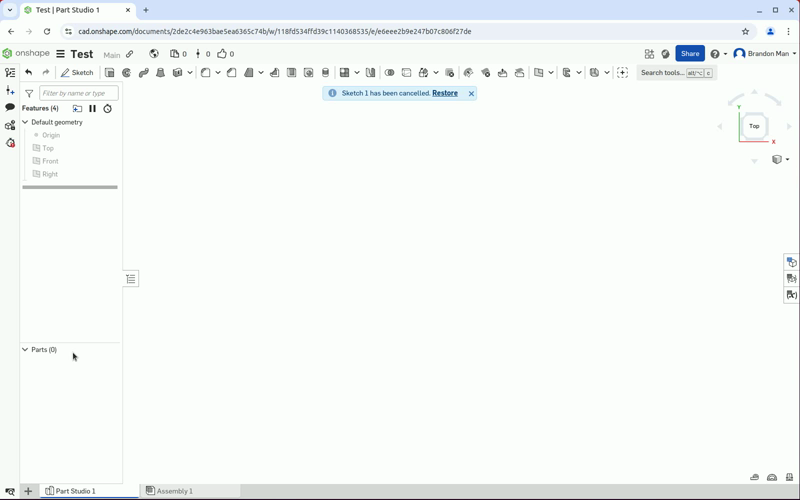
key(shift+p)
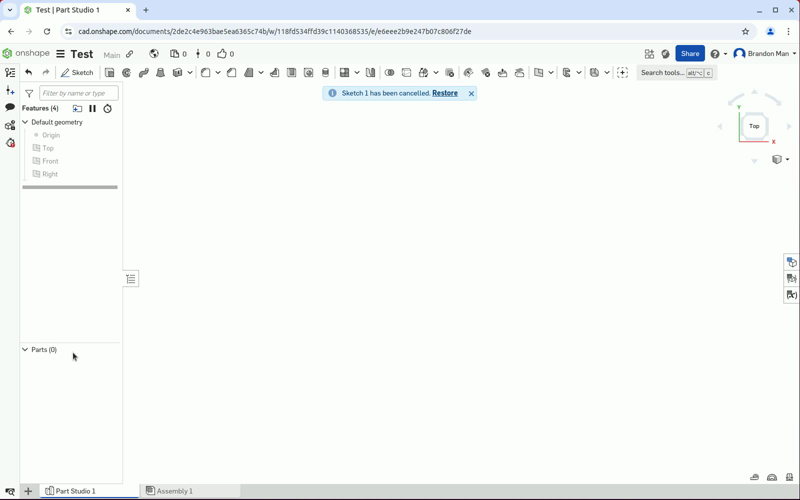
key(space)
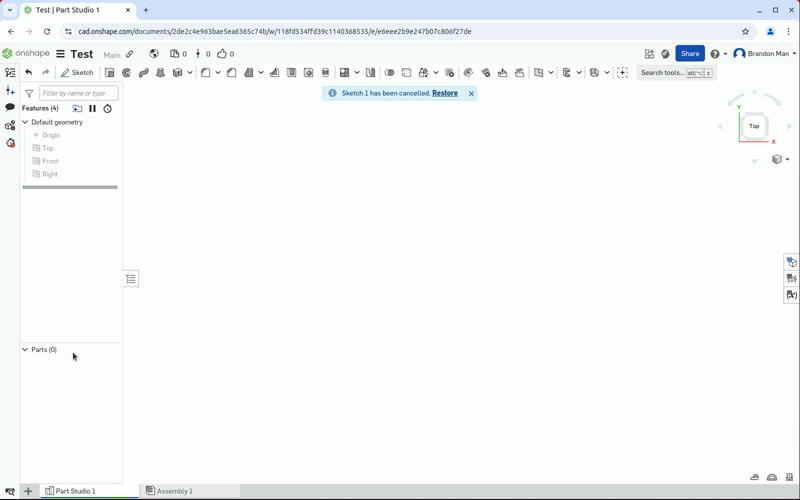
key_down(shift)
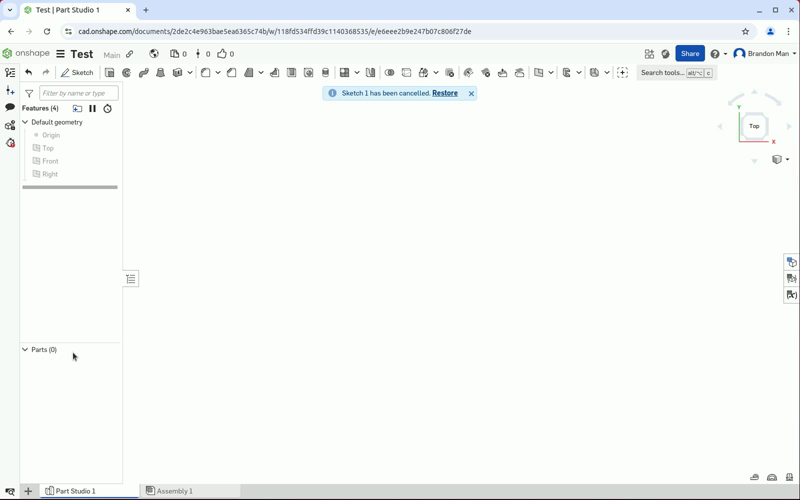
key(up)
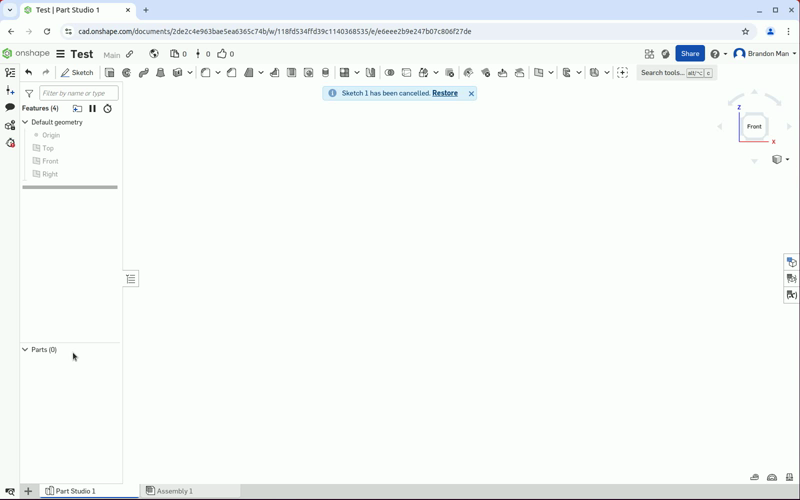
key_up(shift)
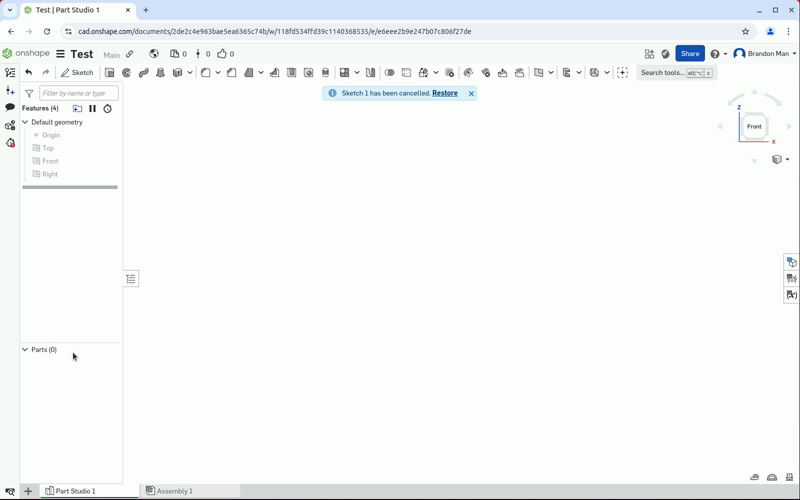
mouse_move(73, 352)
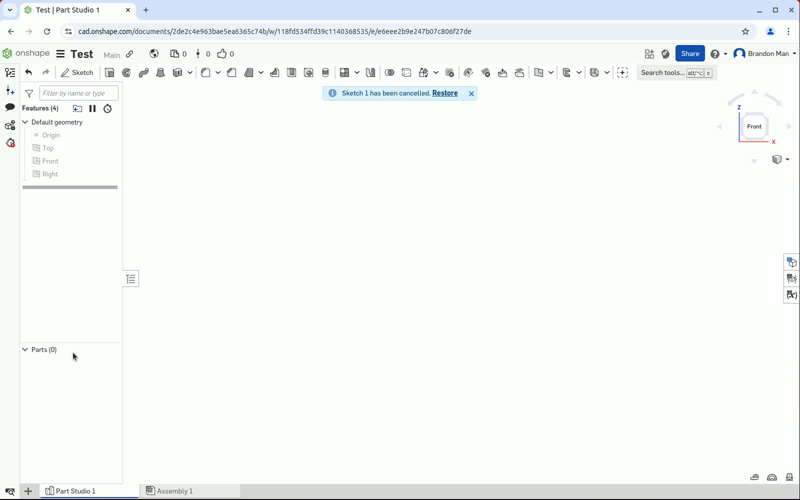
key(shift+y)
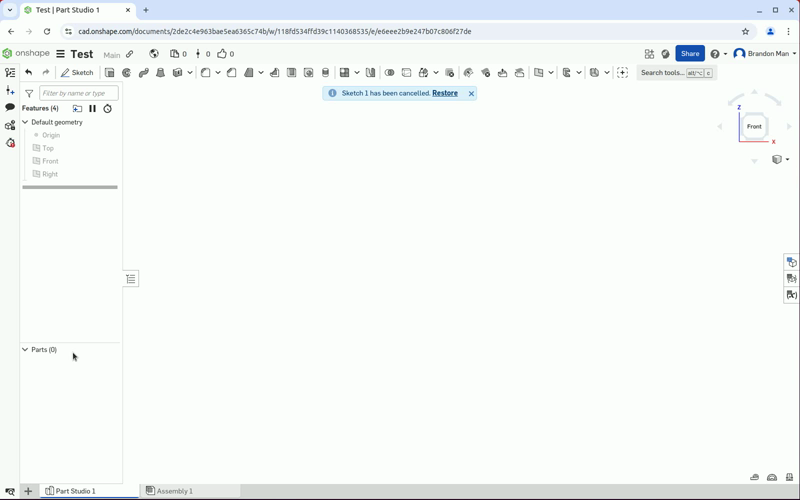
key(shift+s)
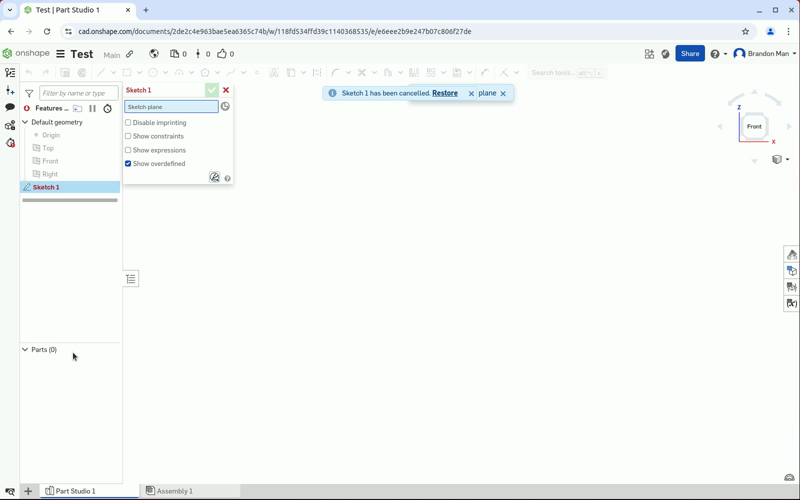
mouse_move(73, 163)
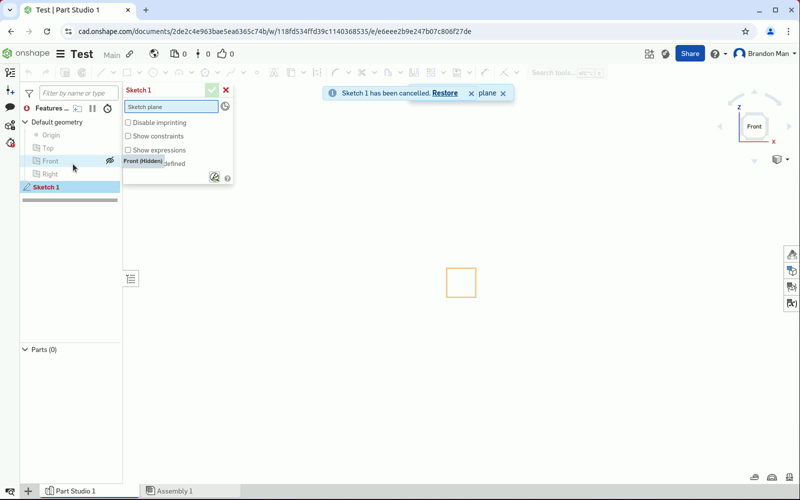
click(73, 163)
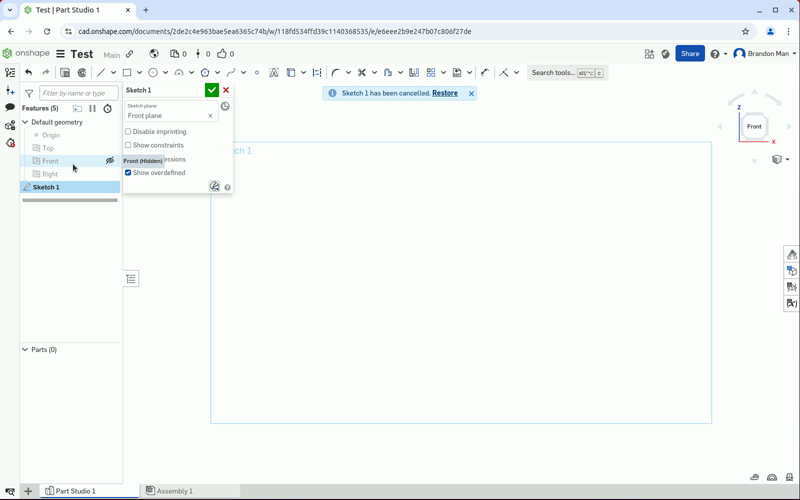
mouse_move(73, 352)
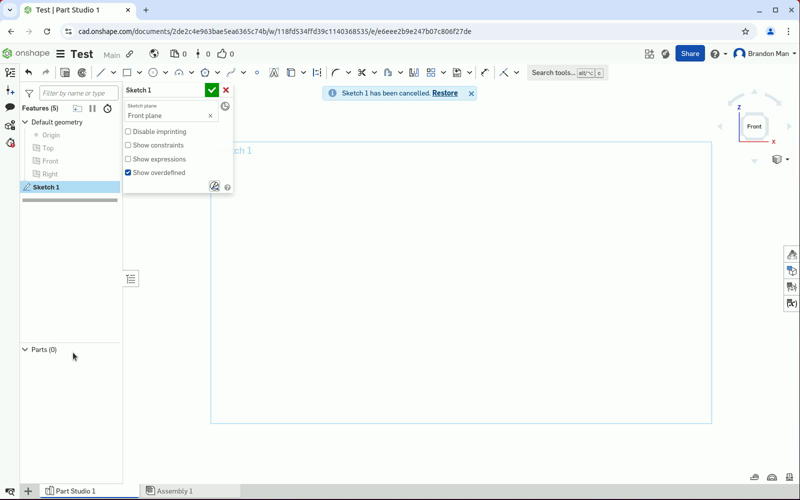
key(y)
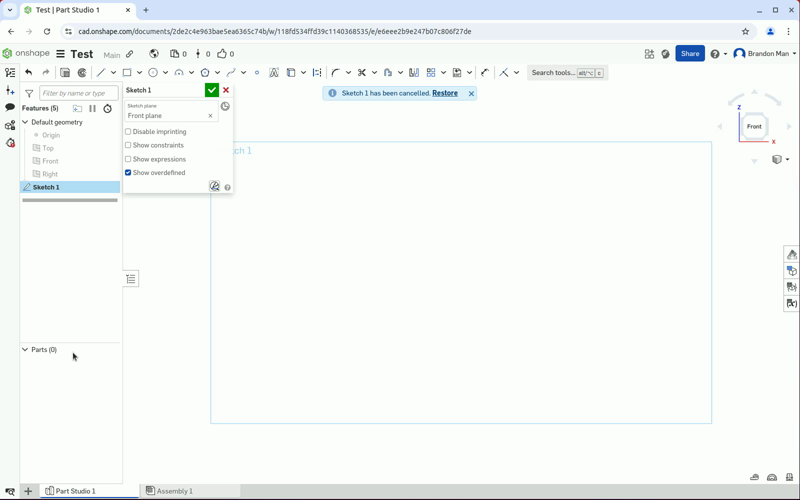
key(c)
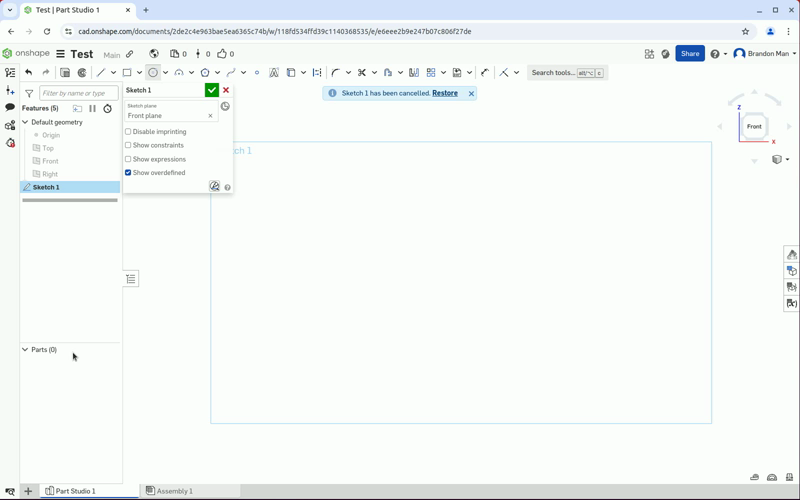
key_down(shift)
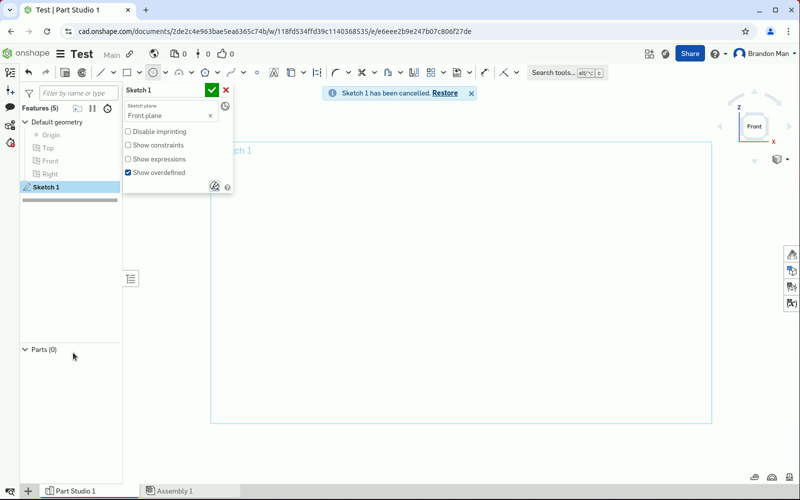
mouse_move(461, 282)
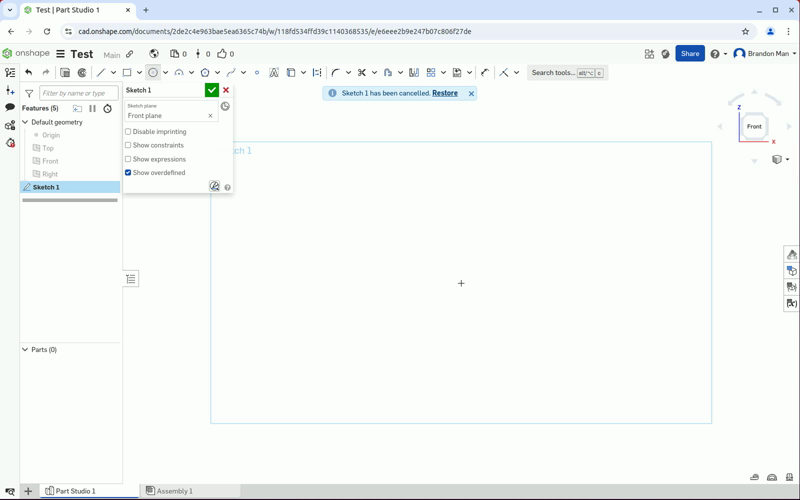
click(461, 282)
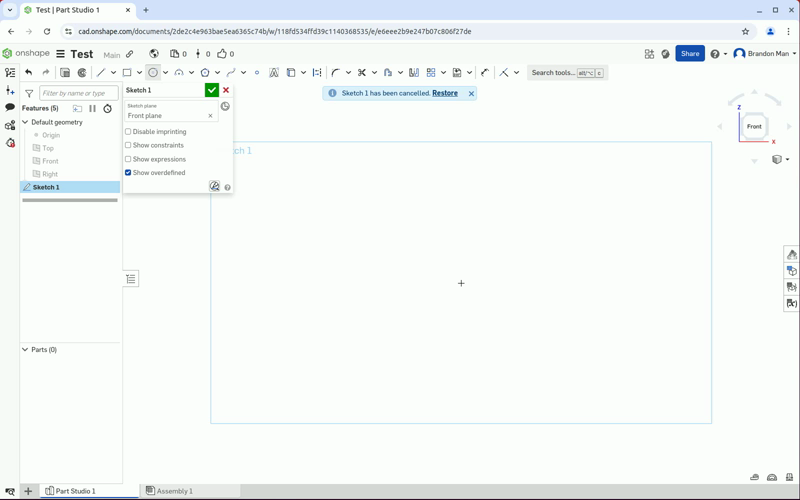
key_up(shift)
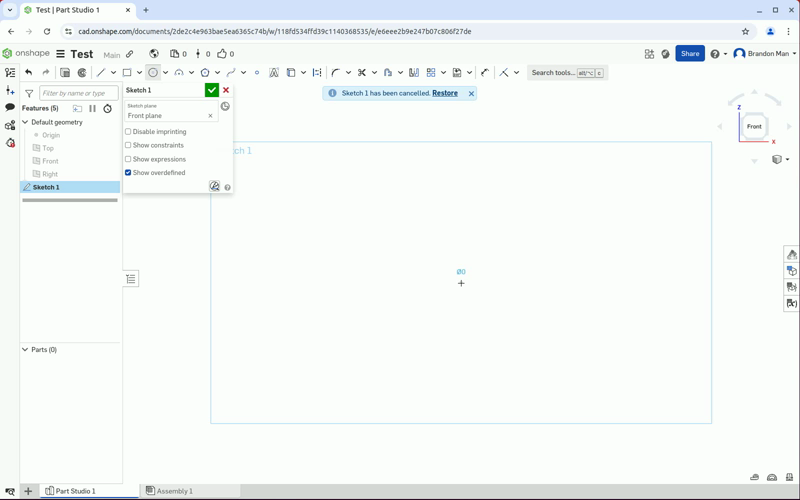
mouse_move(497, 282)
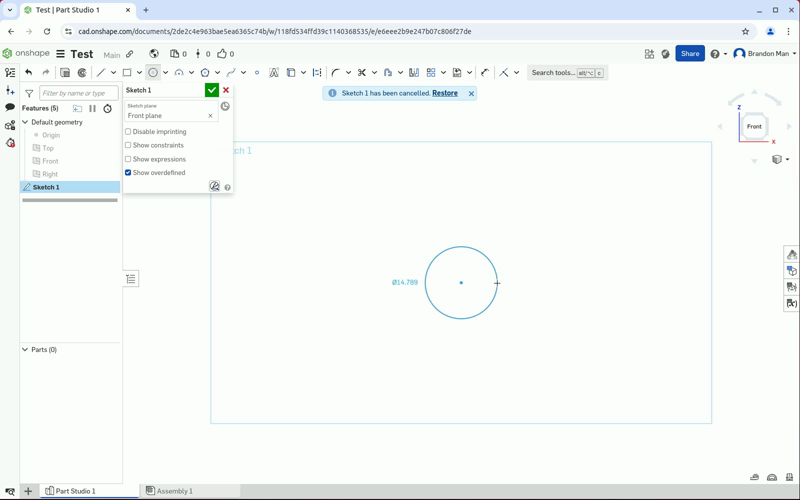
click(497, 282)
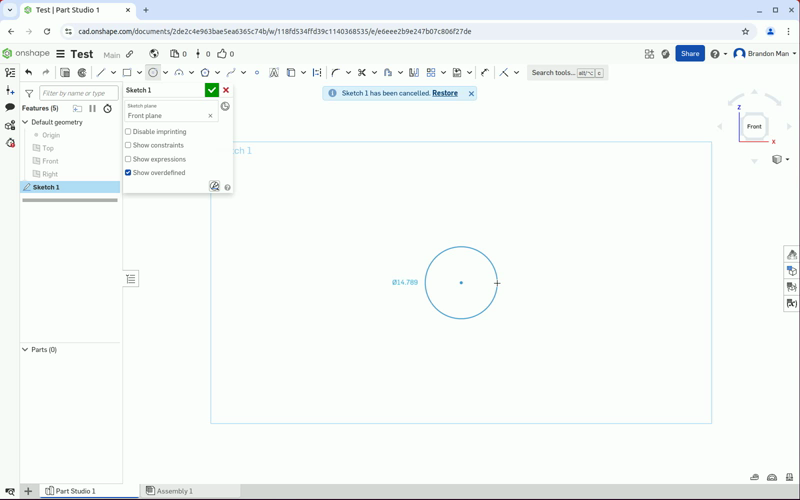
key(esc)
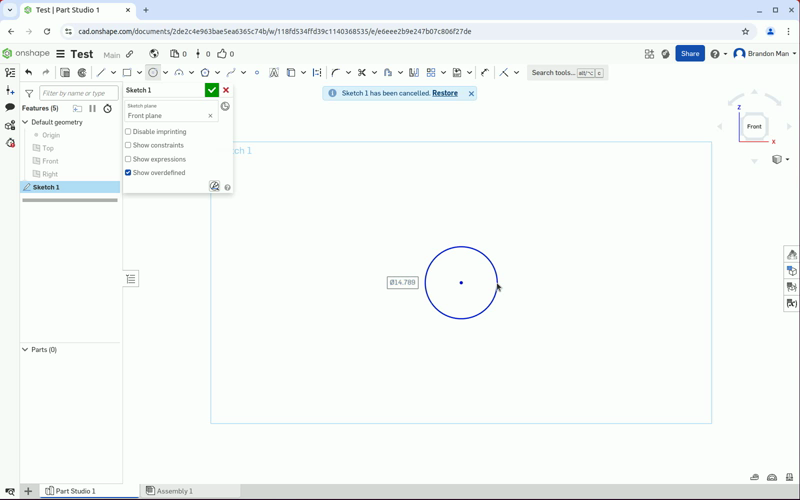
key(c)
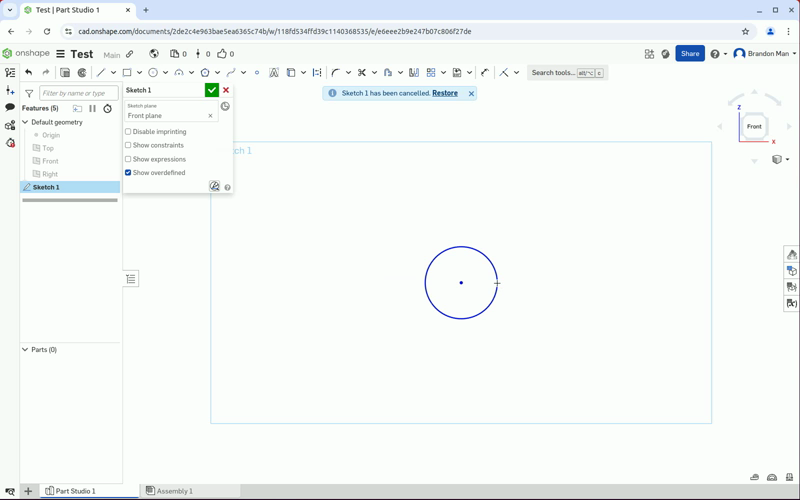
key_down(shift)
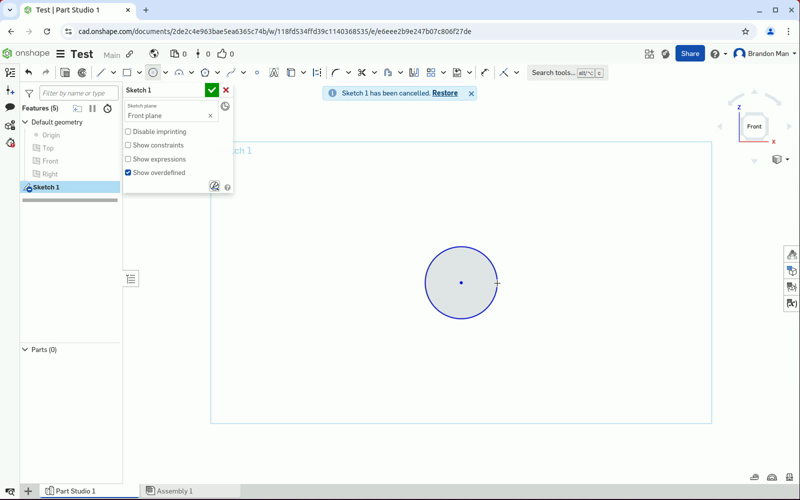
mouse_move(461, 282)
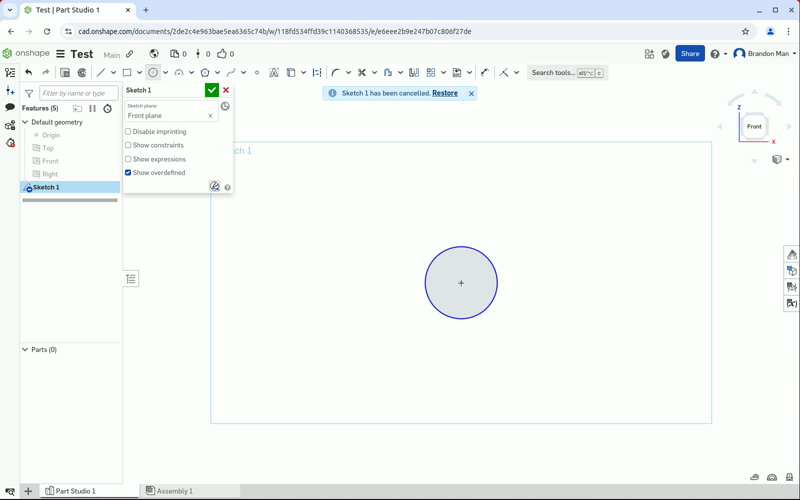
click(461, 282)
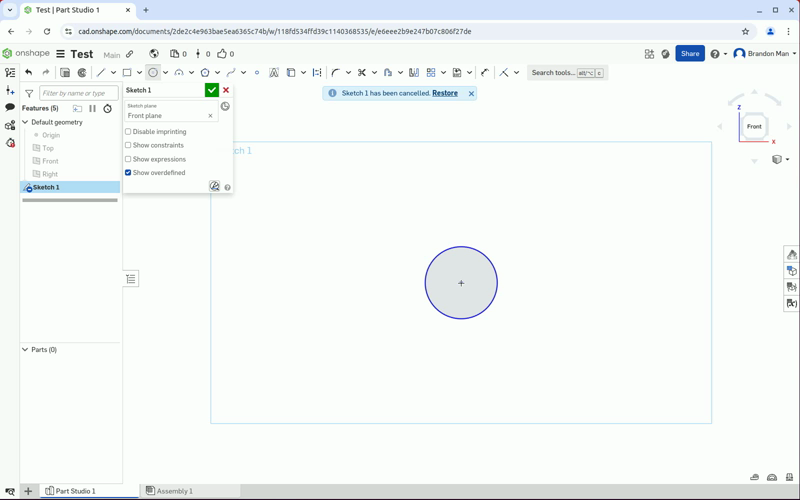
key_up(shift)
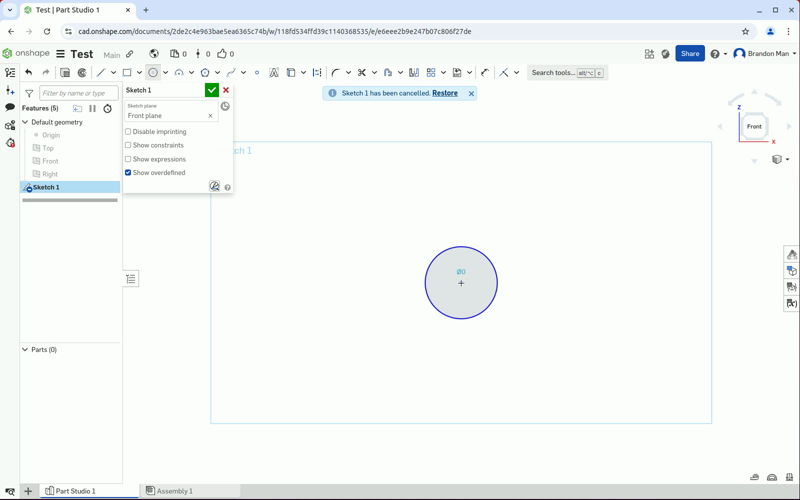
mouse_move(479, 282)
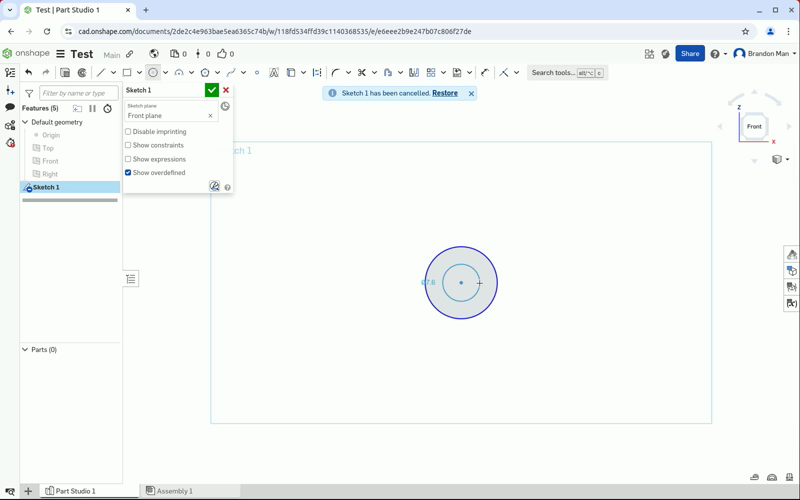
click(479, 282)
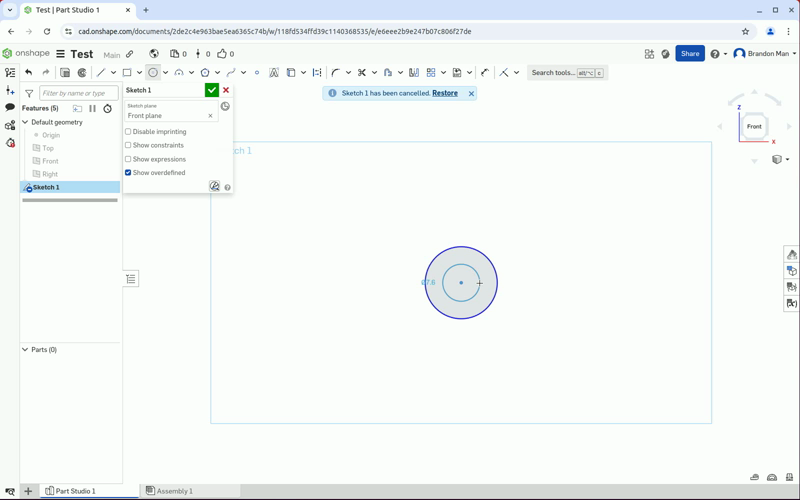
key(esc)
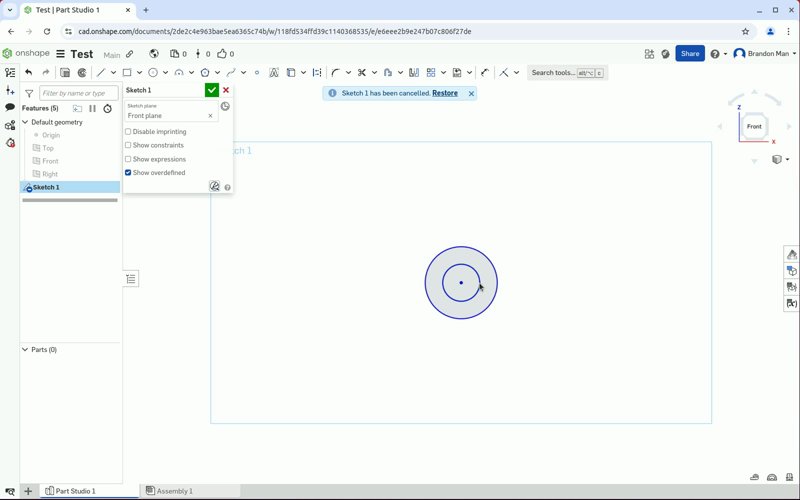
mouse_move(431, 269)
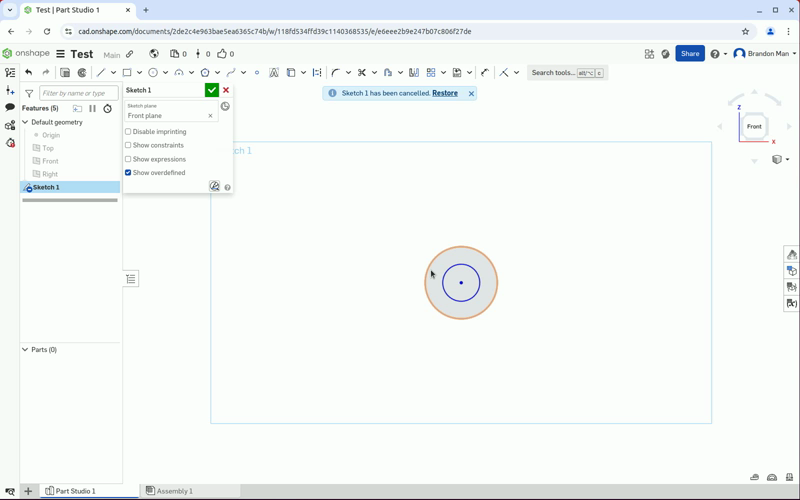
click(431, 269)
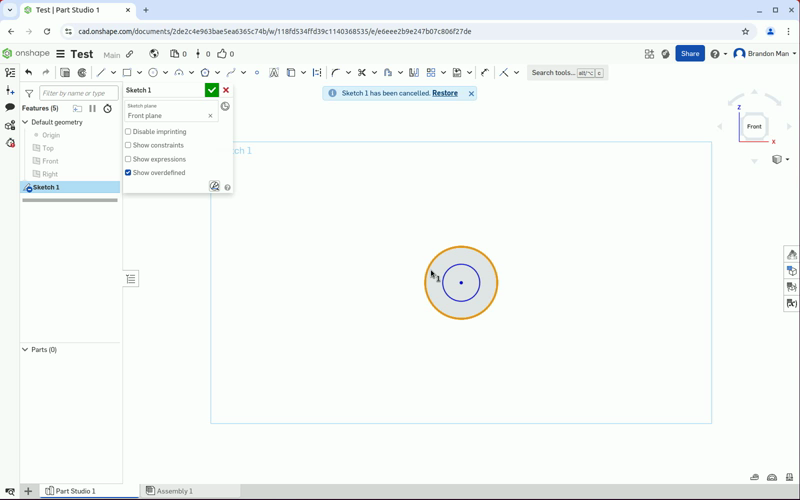
mouse_move(73, 352)
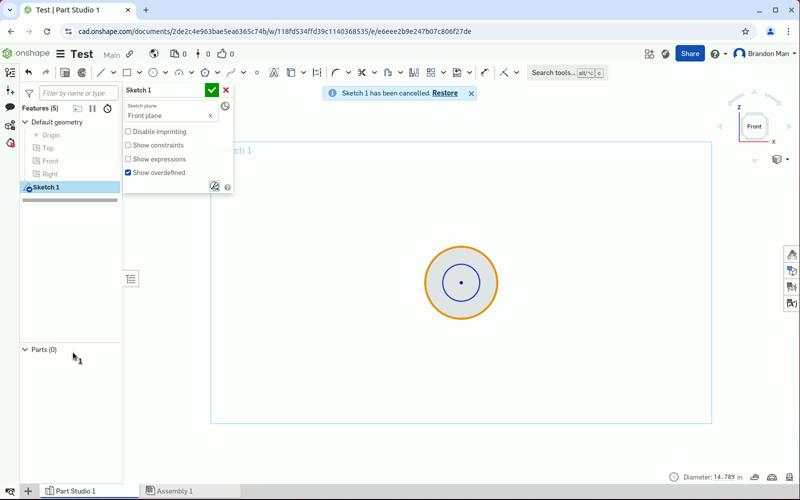
key(shift+y)
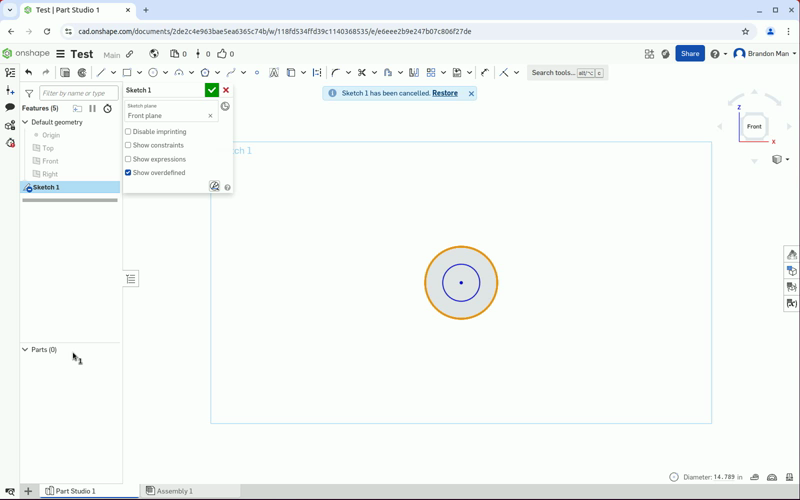
key(shift+e)
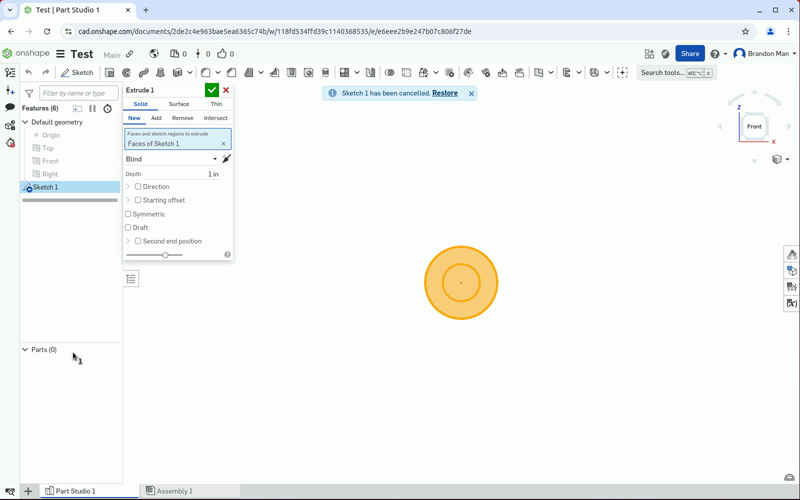
mouse_move(143, 106)
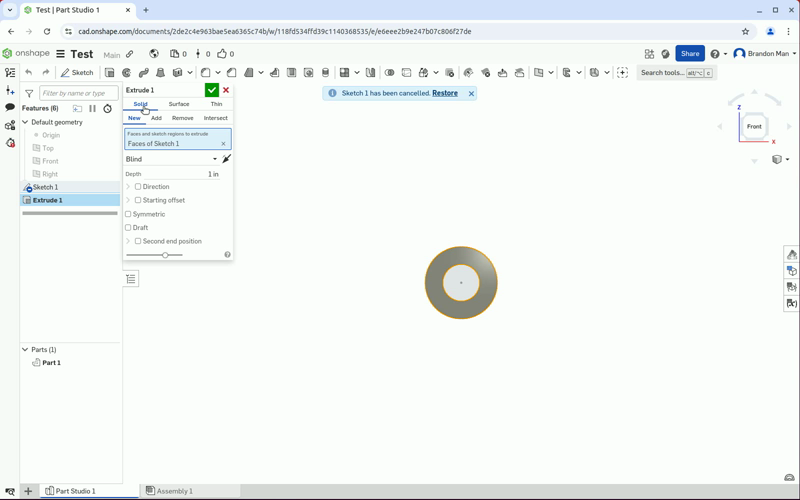
click(143, 106)
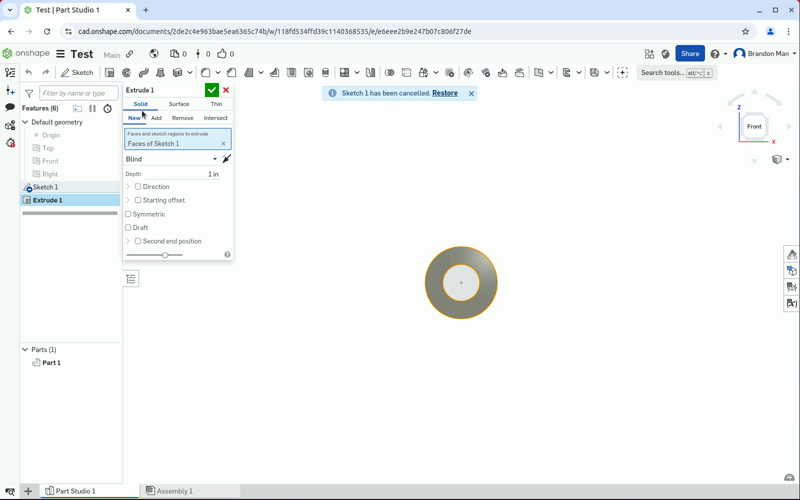
mouse_move(137, 120)
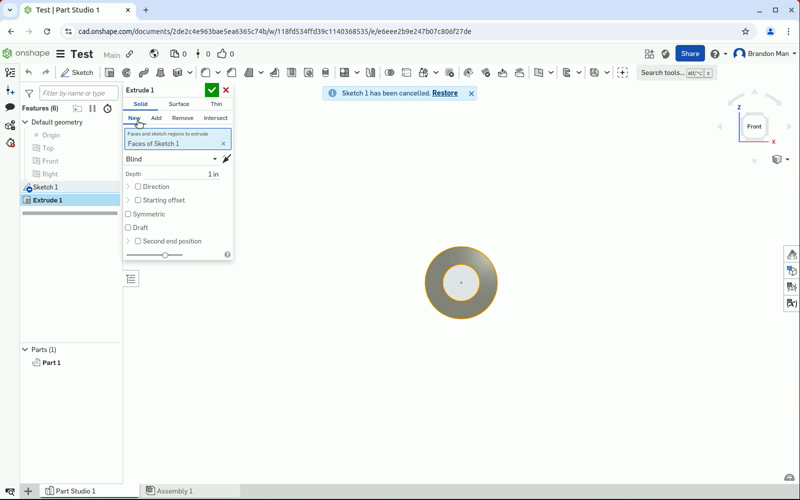
click(137, 120)
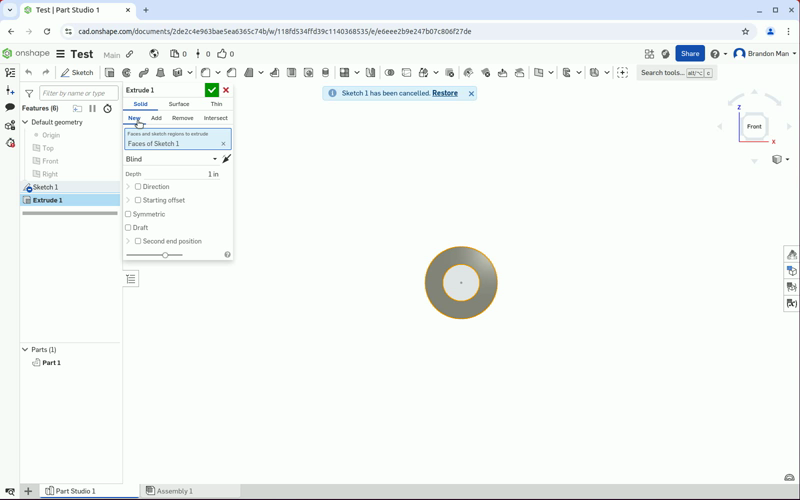
key(tab, 4)
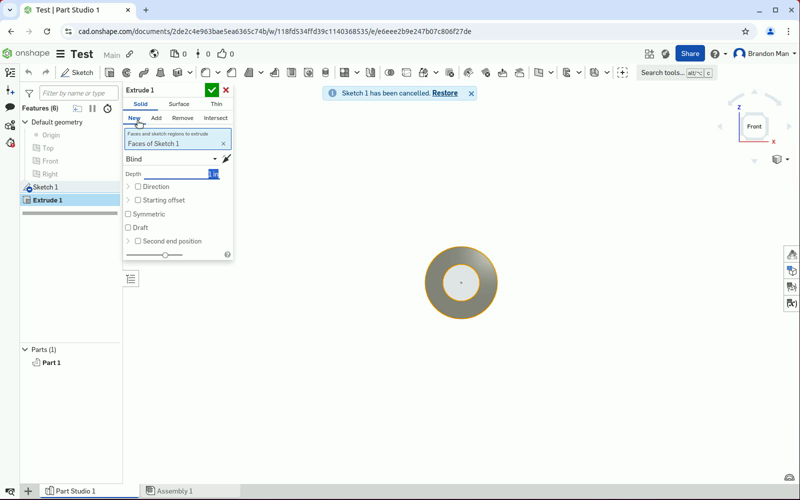
text(3.129)
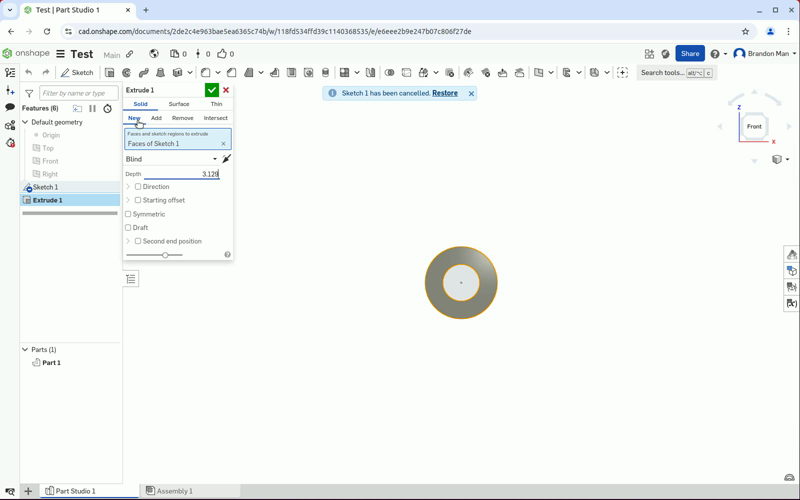
key(enter)
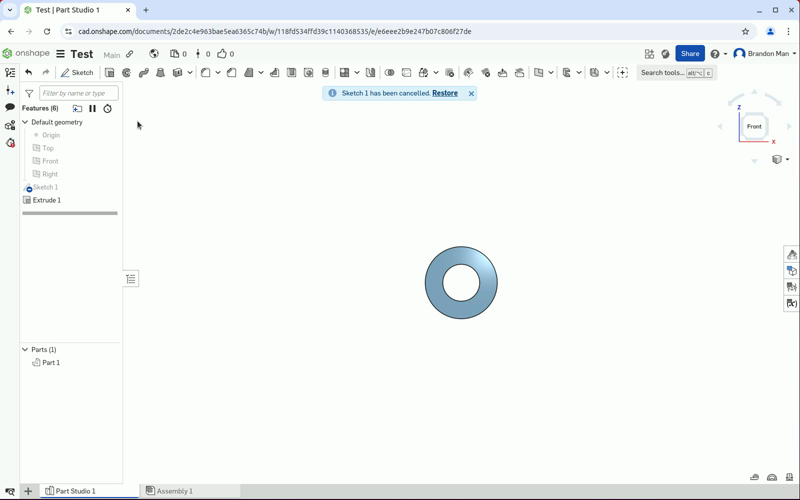
key(shift+h)
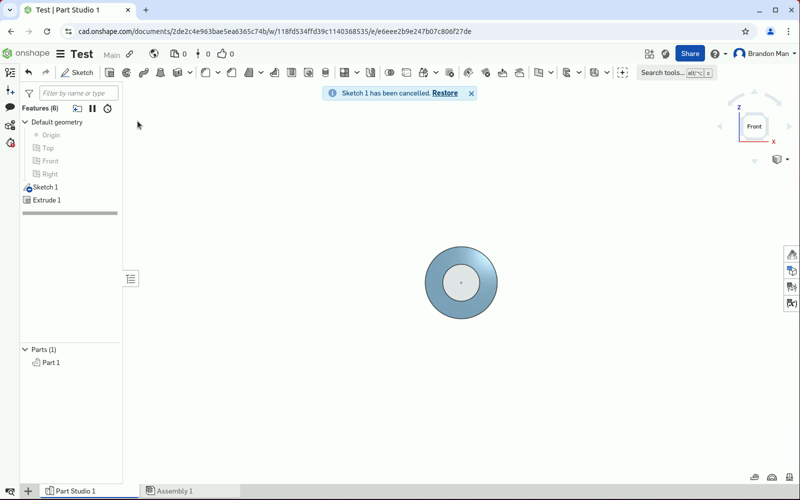
key(shift+h)
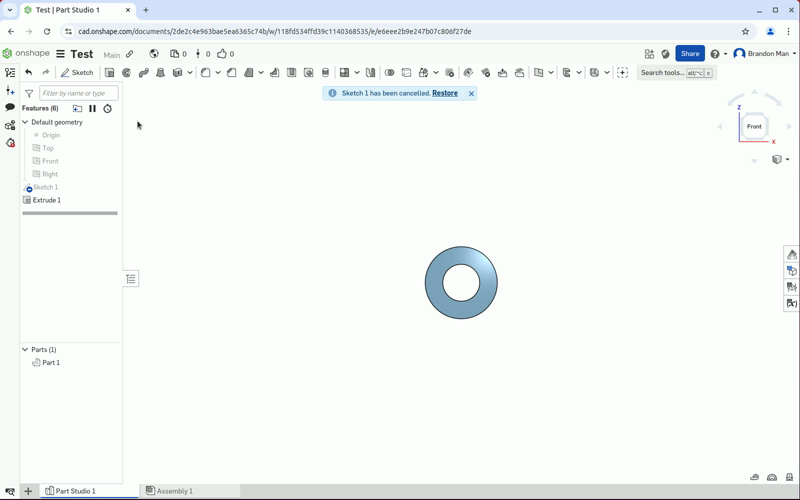
mouse_move(73, 189)
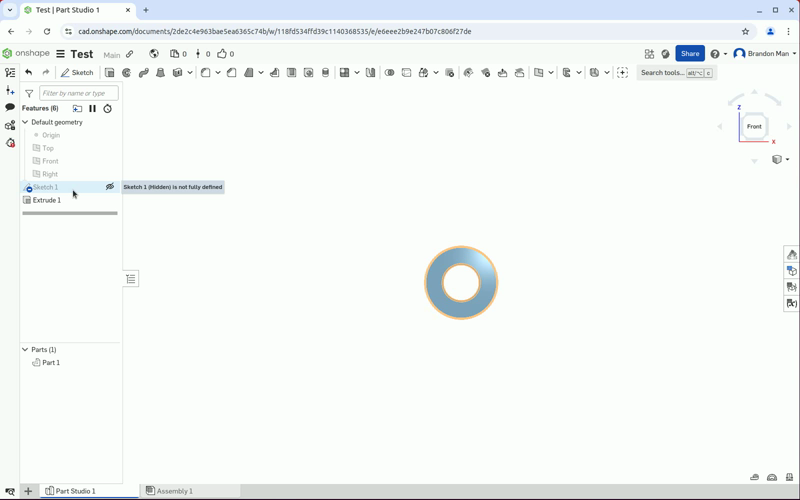
click(73, 189)
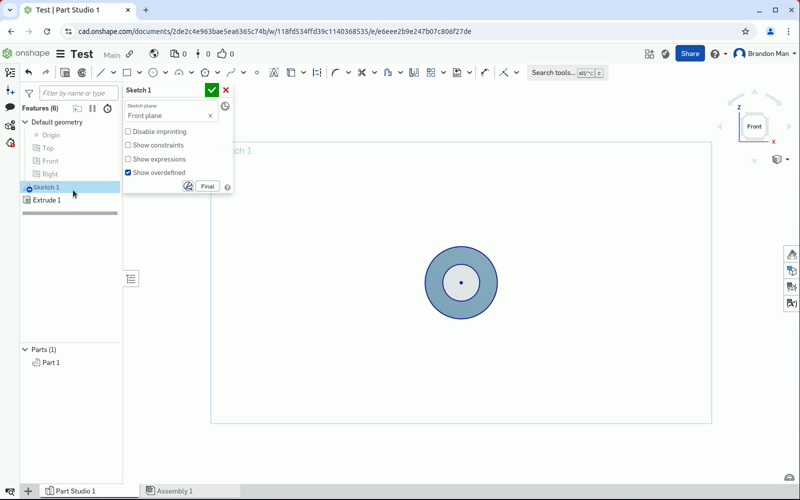
mouse_move(229, 92)
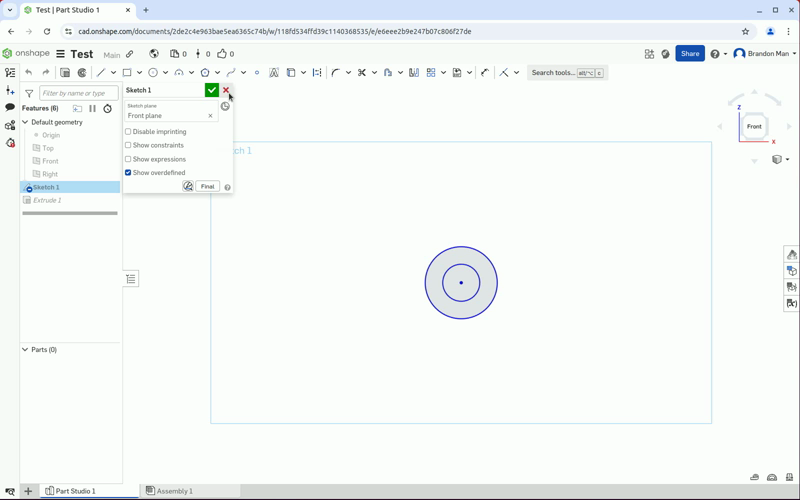
click(229, 92)
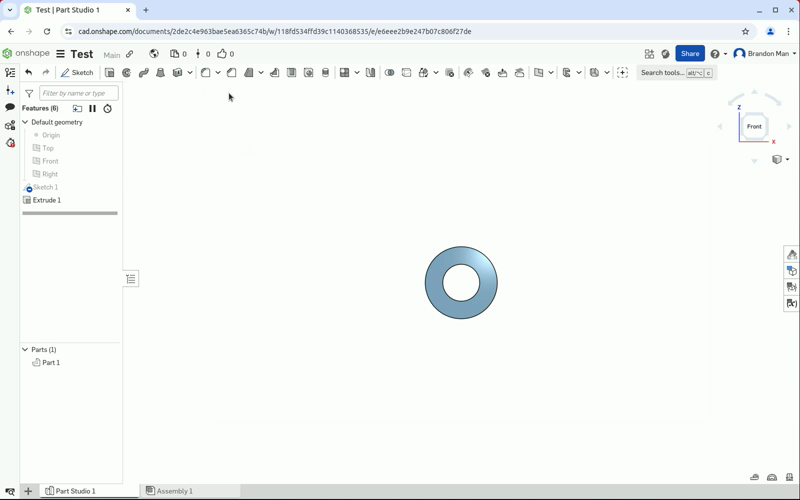
mouse_move(541, 75)
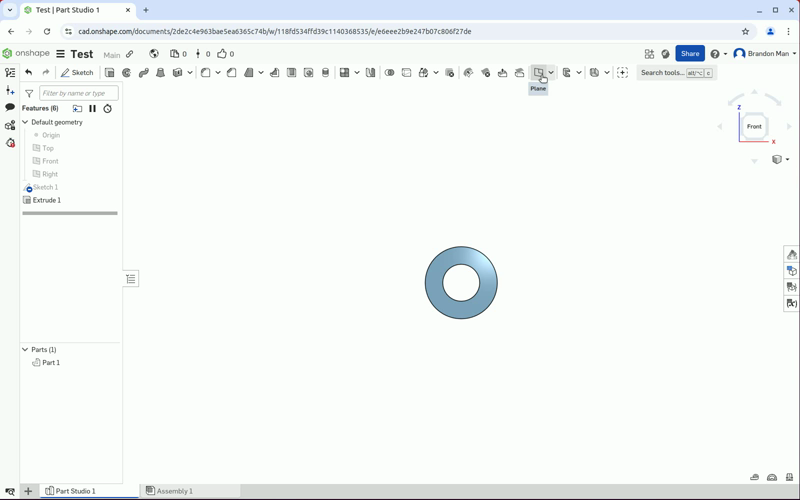
click(541, 75)
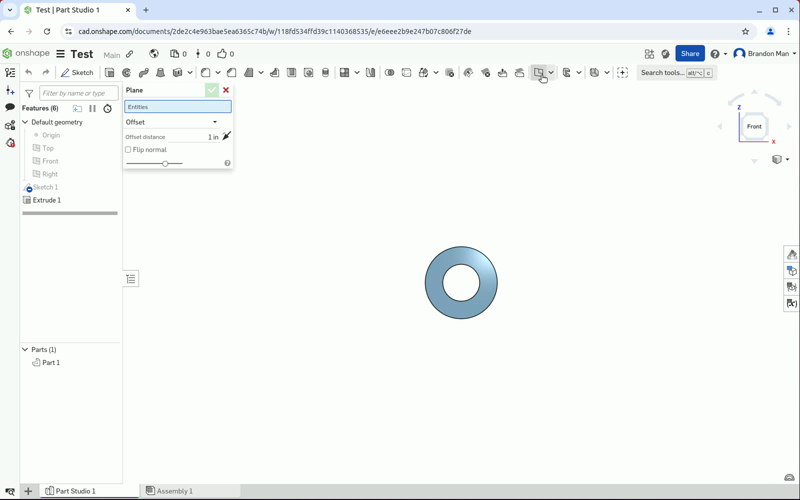
mouse_move(73, 163)
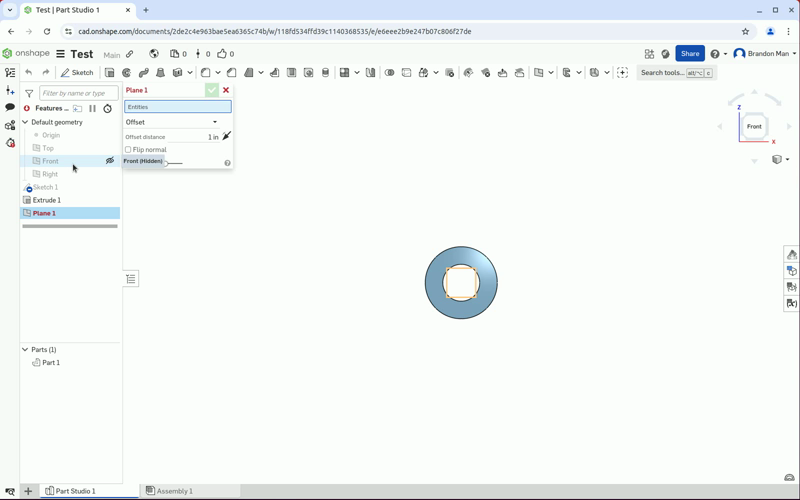
click(73, 163)
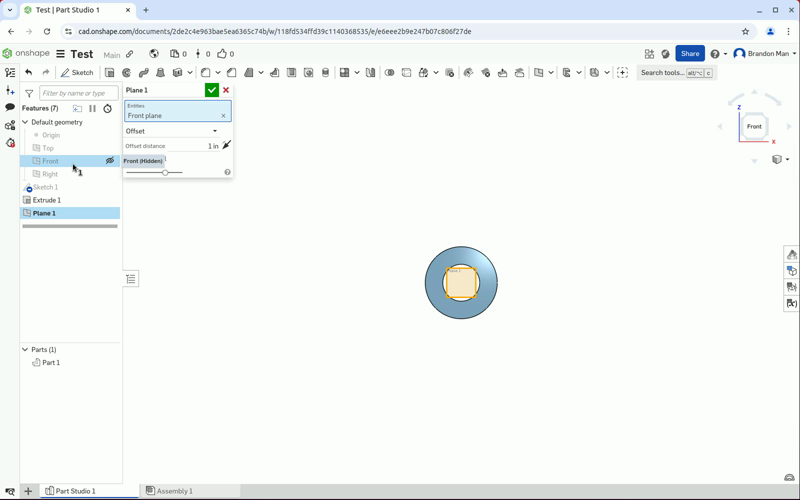
key(tab, 2)
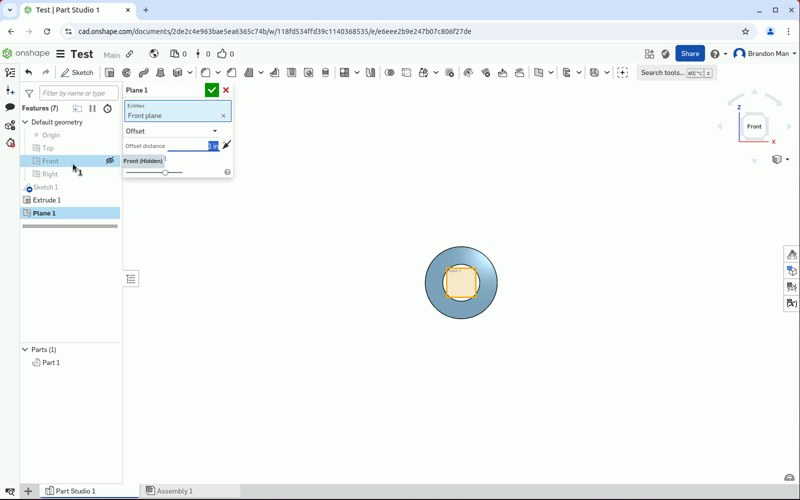
text(3.143)
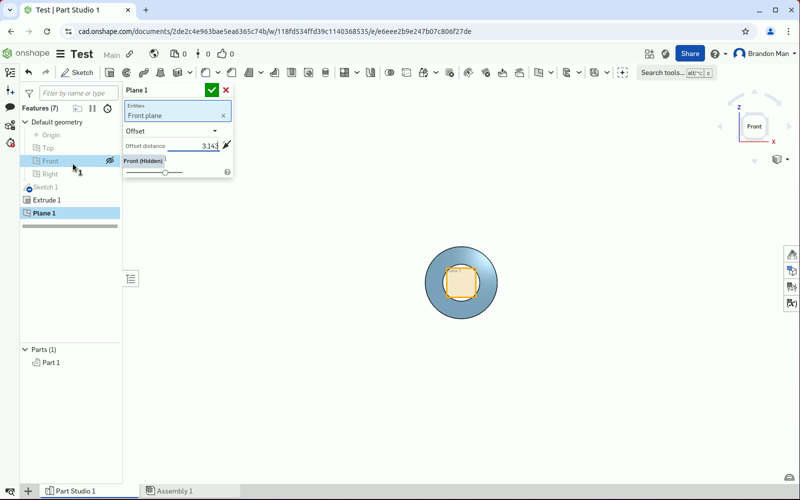
key(enter, 2)
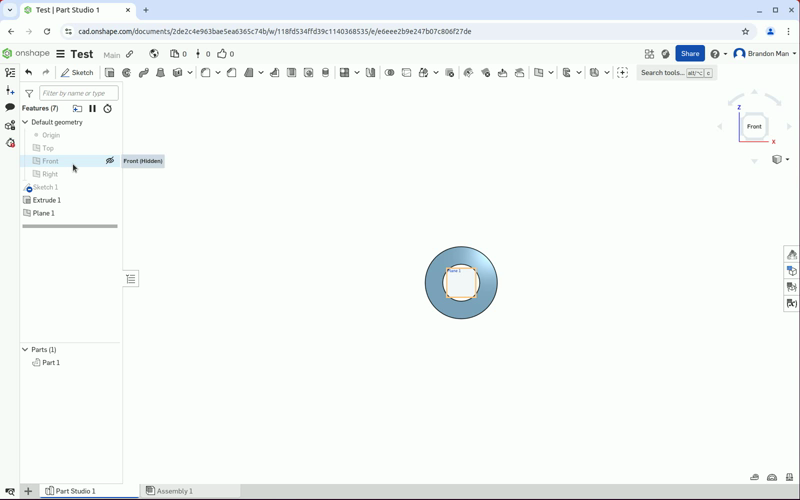
key(shift+s)
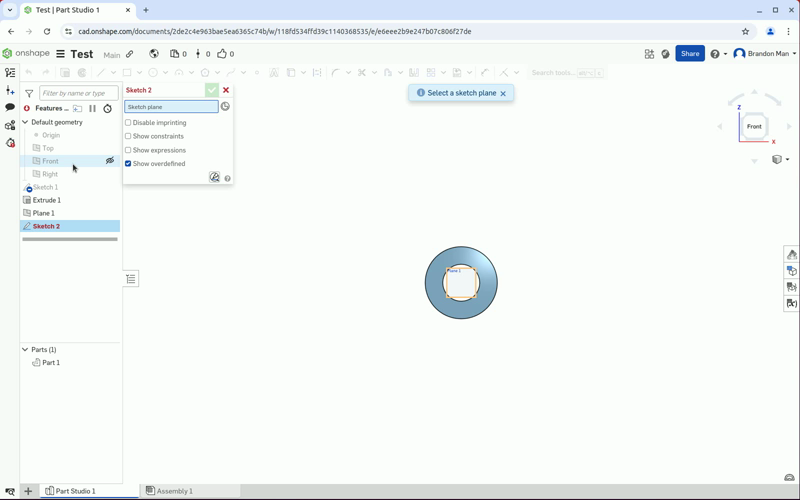
mouse_move(73, 215)
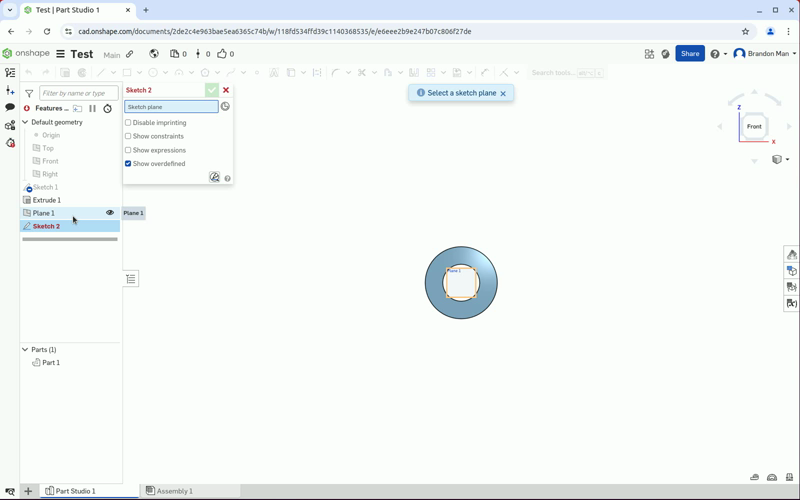
click(73, 215)
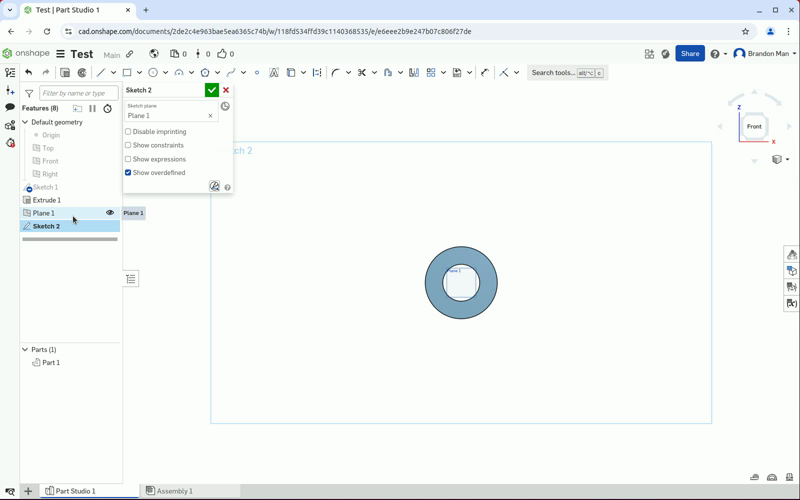
mouse_move(73, 352)
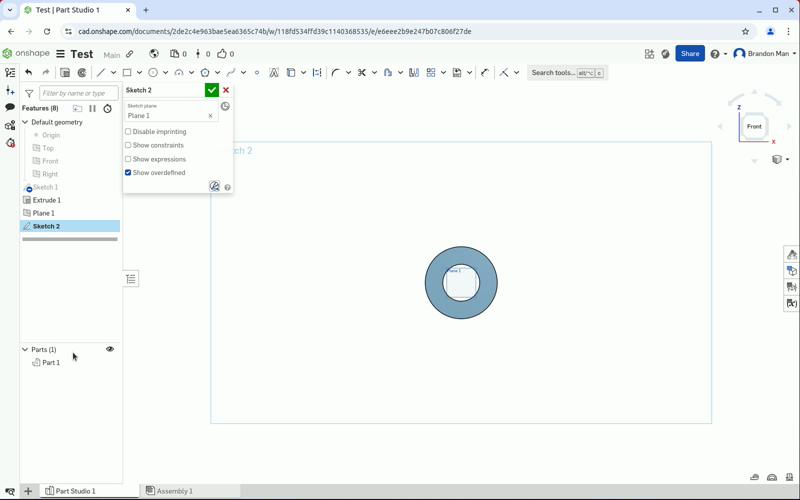
key(y)
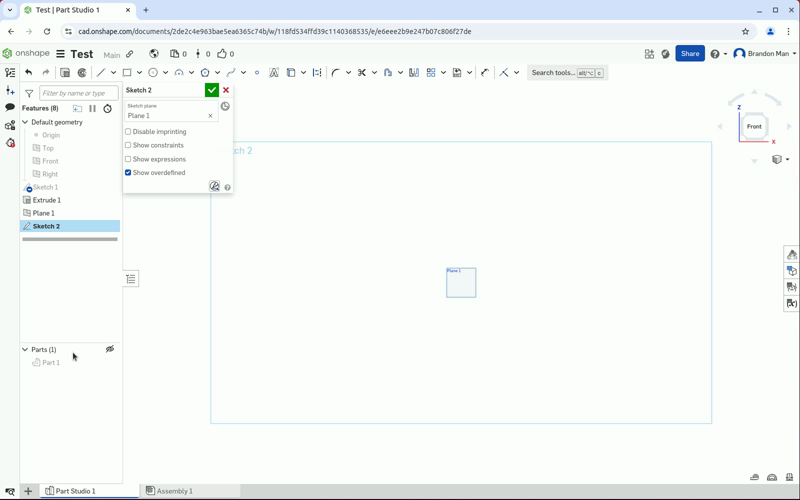
key(c)
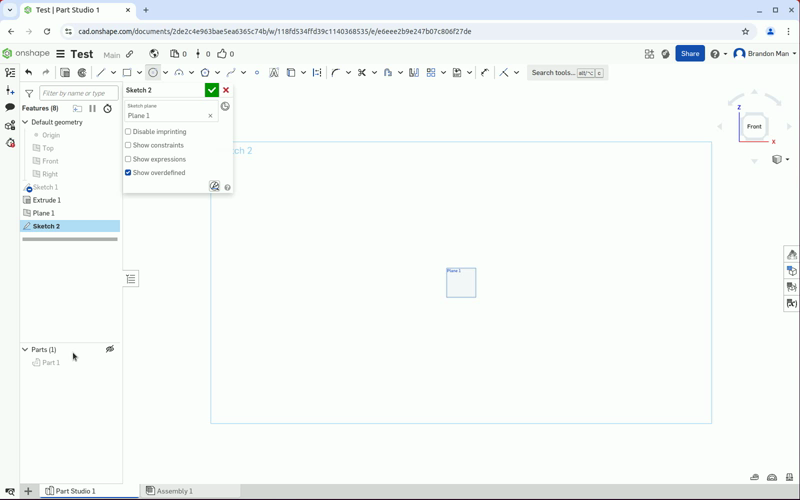
key_down(shift)
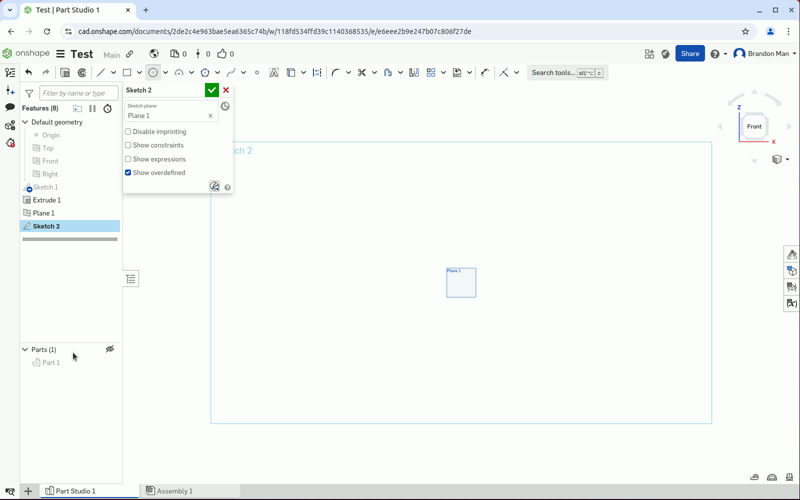
mouse_move(461, 282)
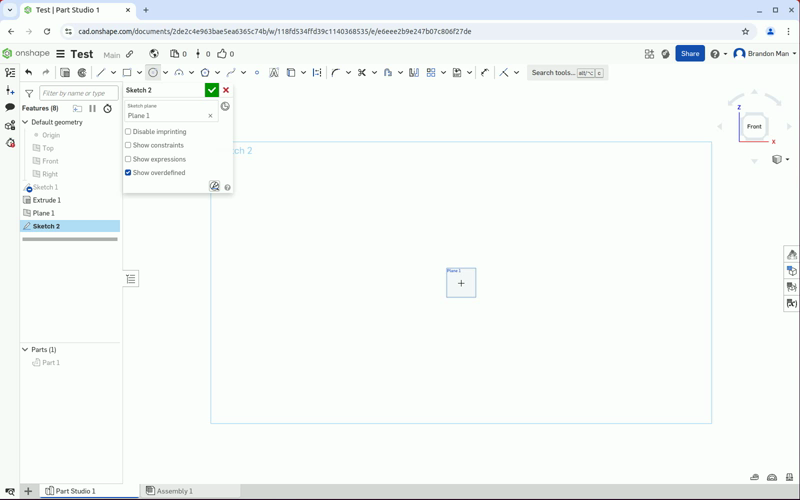
click(461, 282)
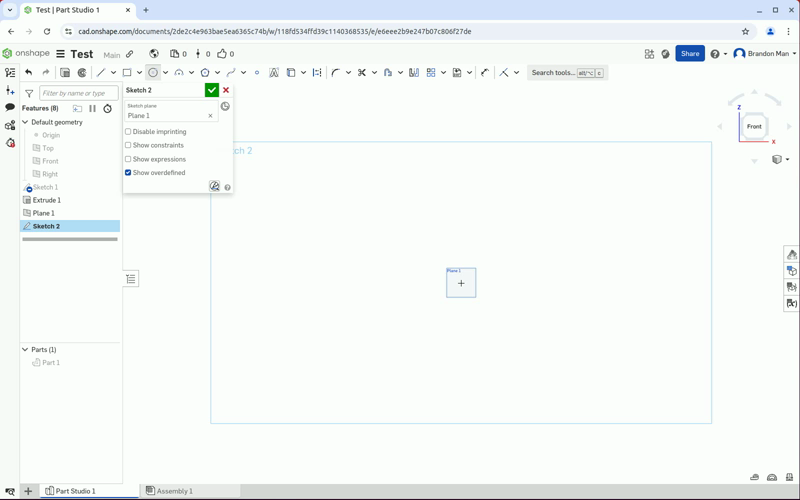
key_up(shift)
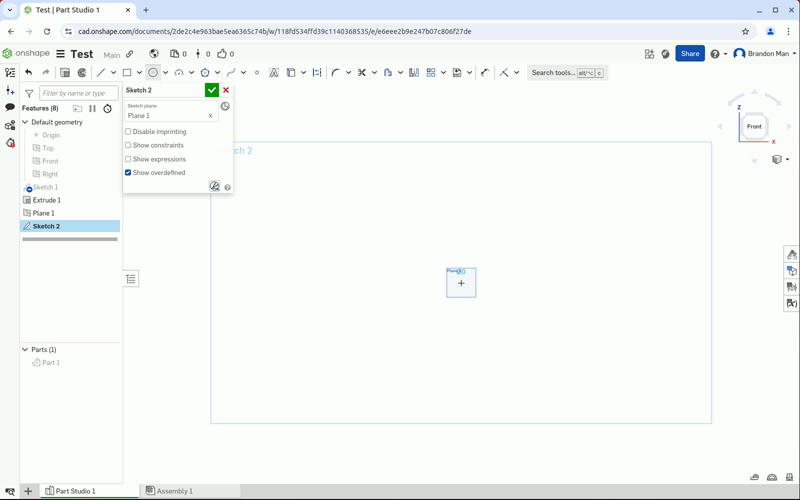
mouse_move(494, 282)
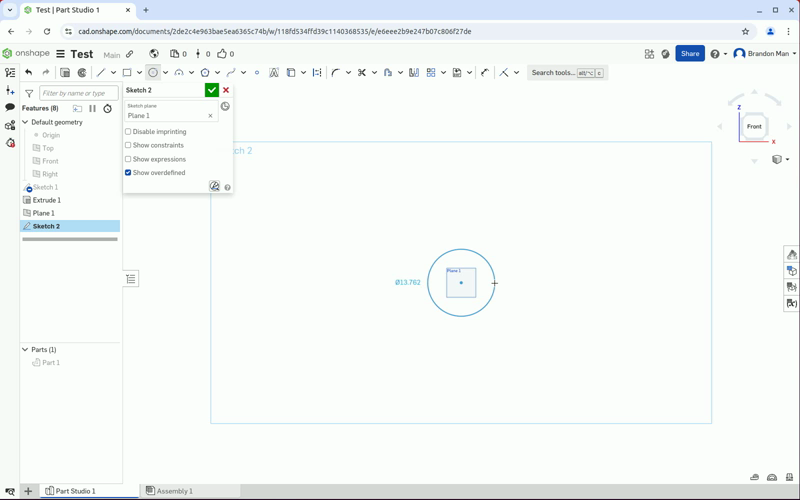
click(494, 282)
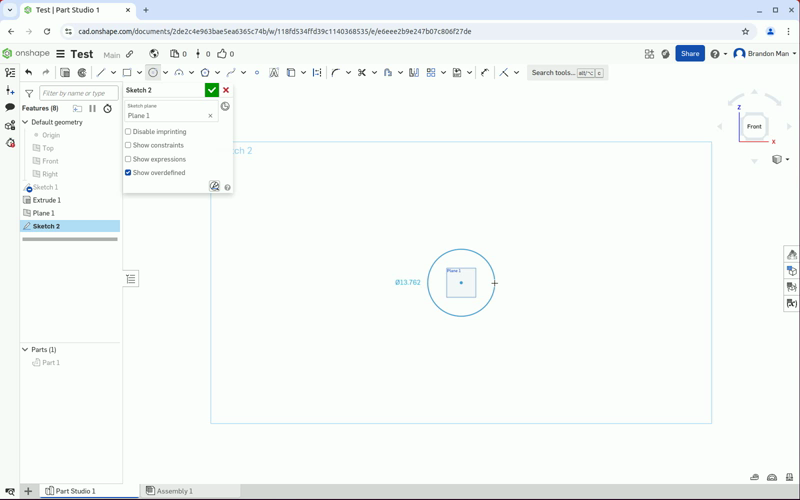
key(esc)
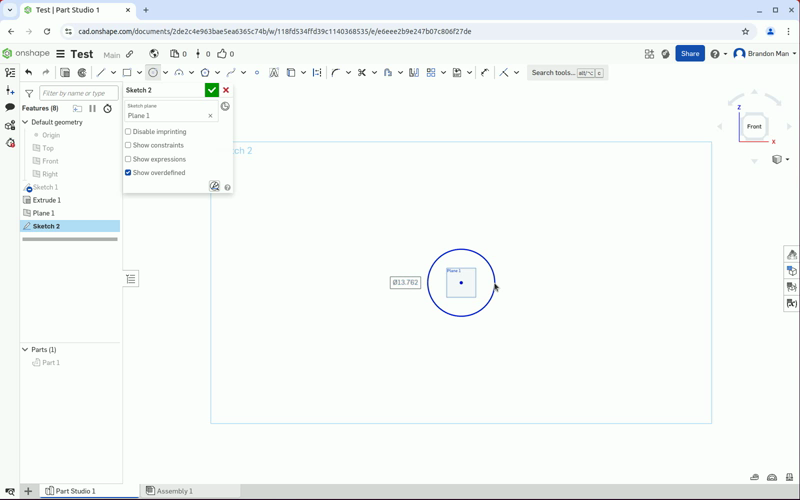
key(c)
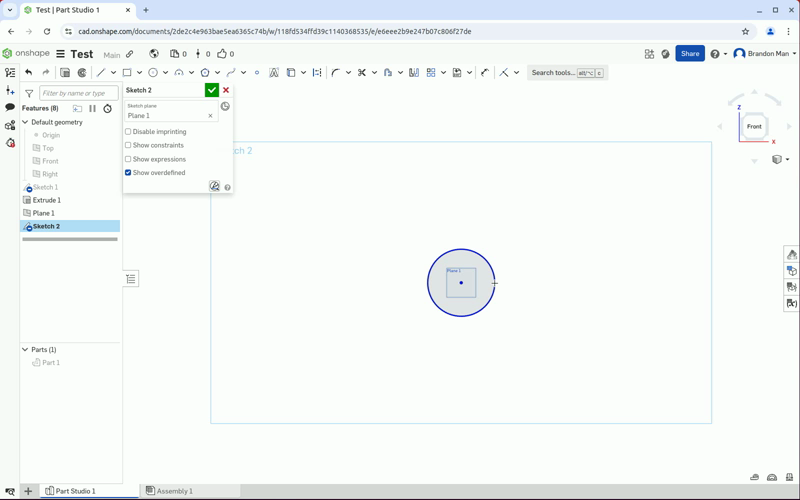
key_down(shift)
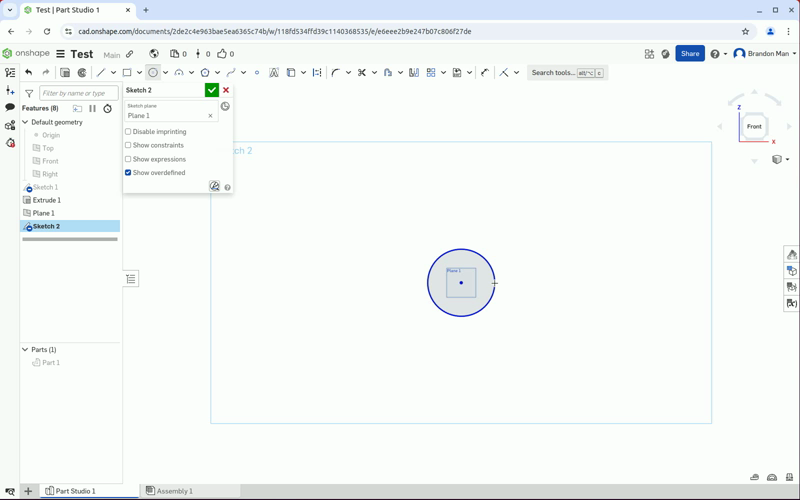
mouse_move(461, 282)
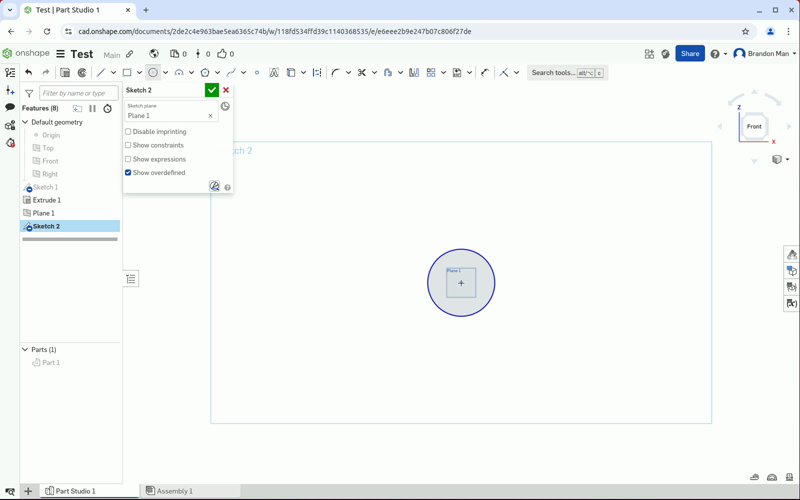
click(461, 282)
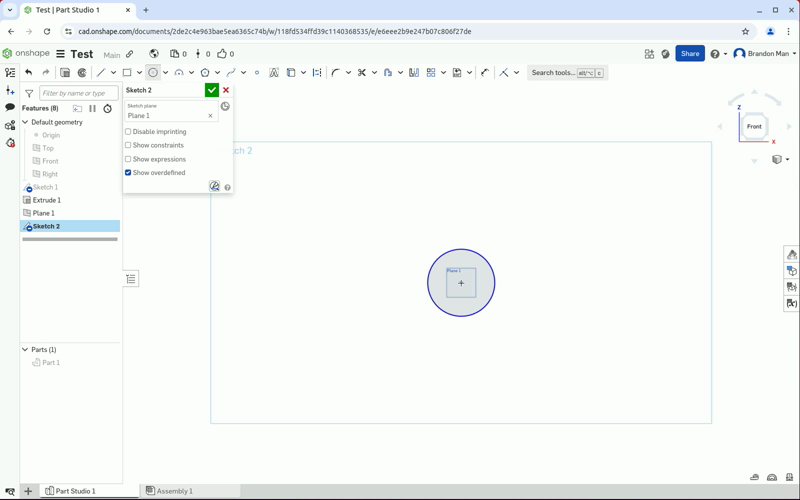
key_up(shift)
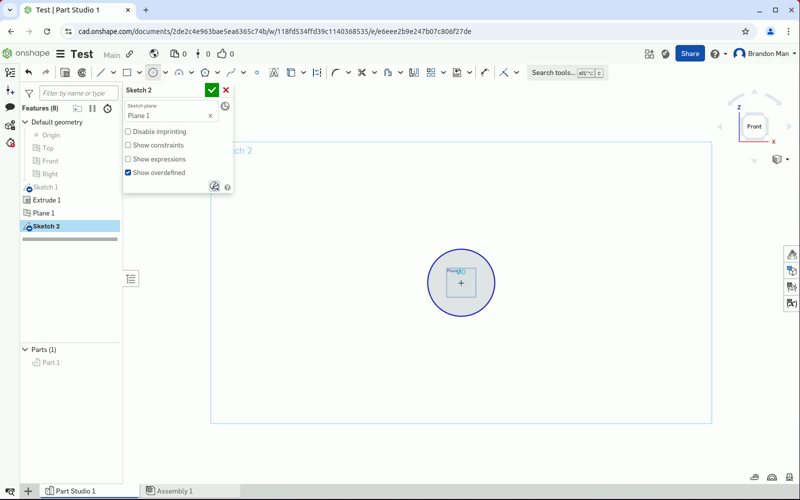
mouse_move(480, 282)
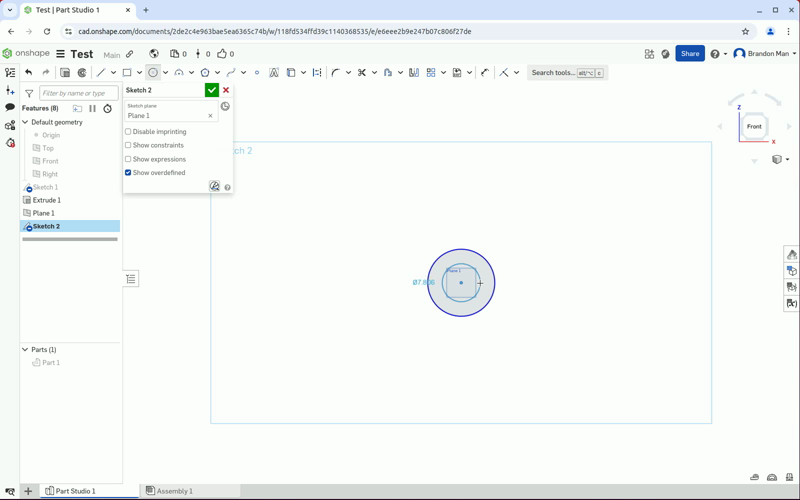
click(480, 282)
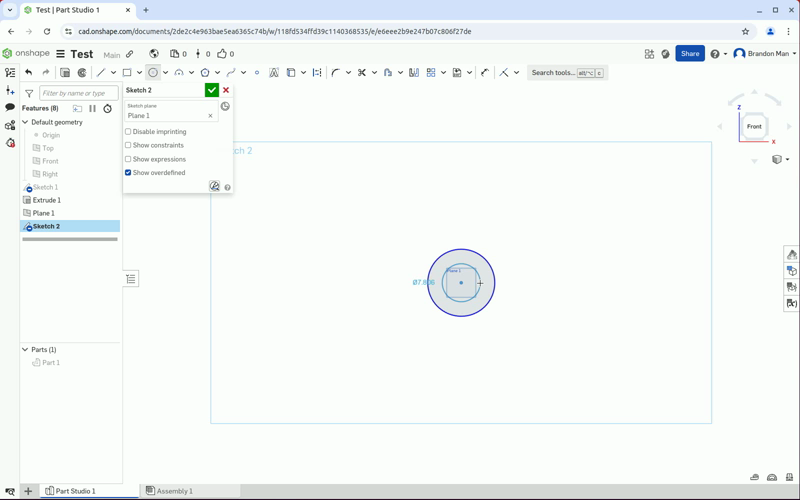
key(esc)
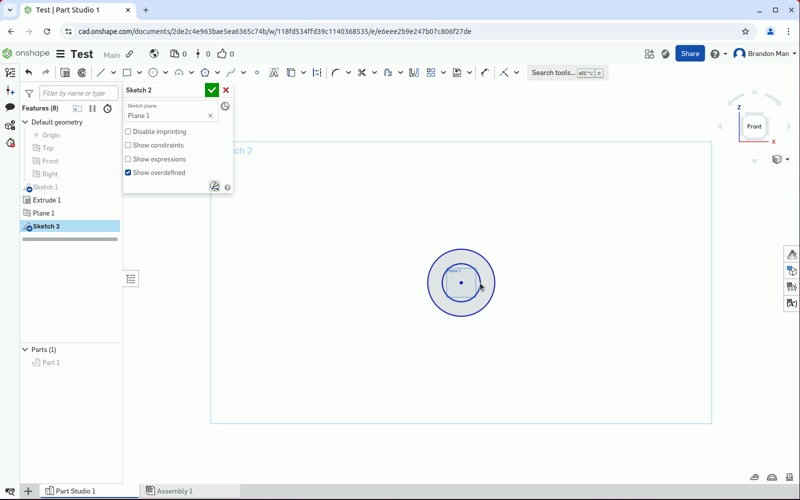
mouse_move(445, 257)
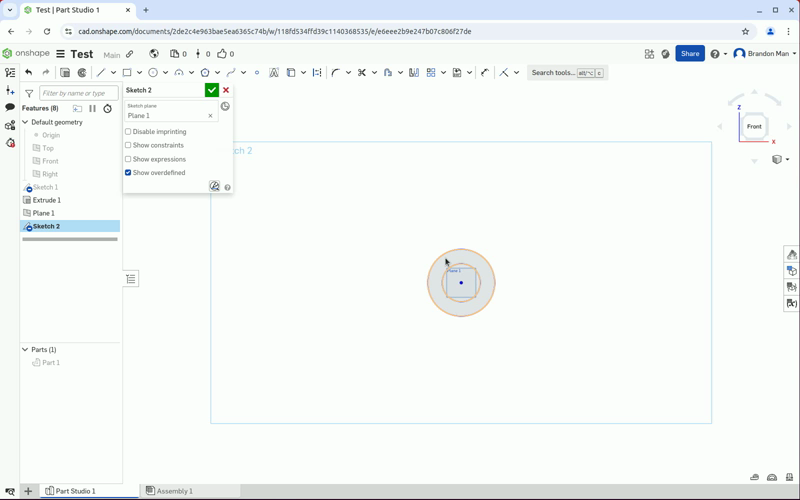
click(445, 257)
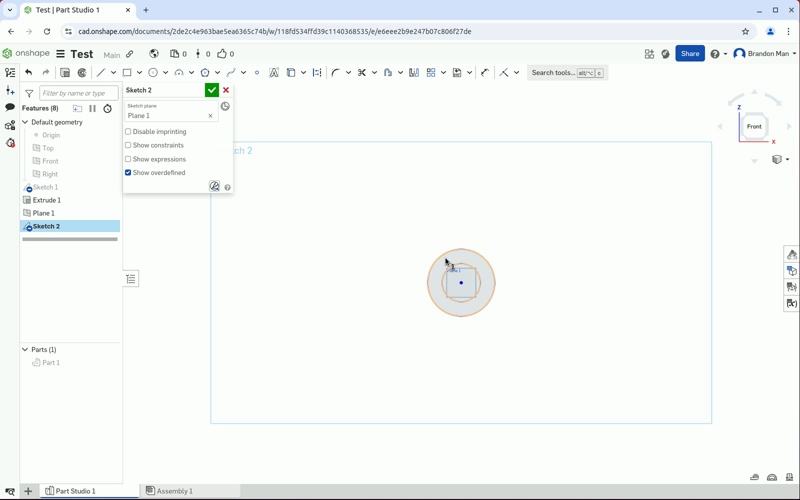
mouse_move(73, 352)
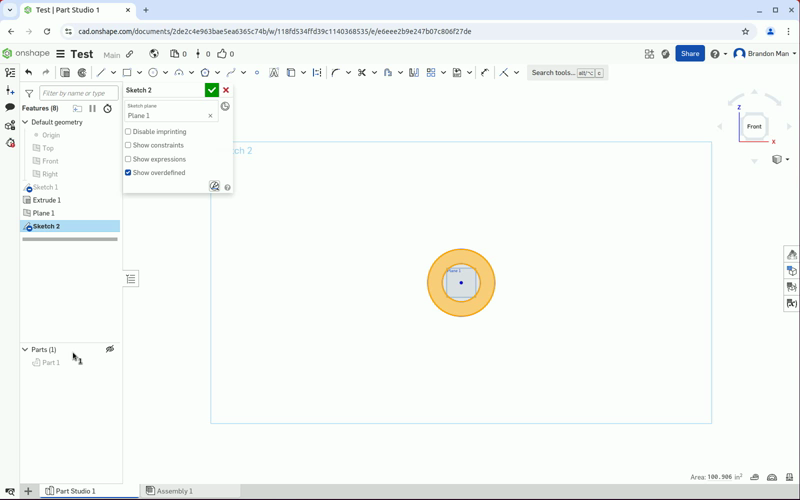
key(shift+y)
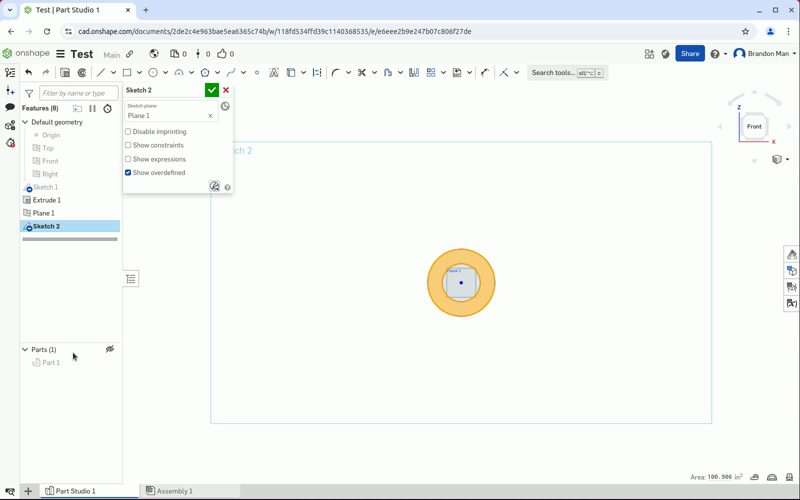
key(shift+e)
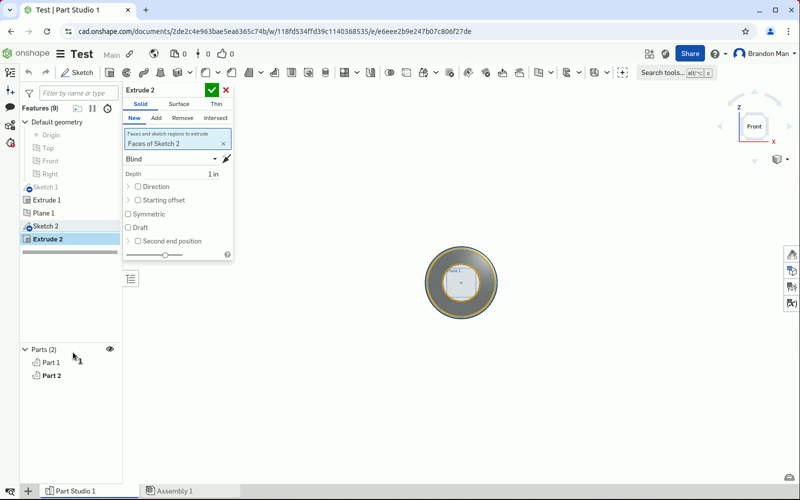
mouse_move(143, 106)
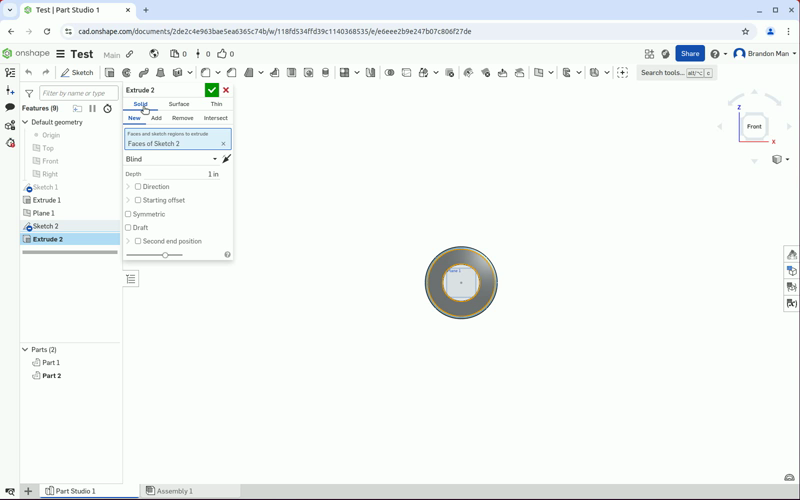
click(143, 106)
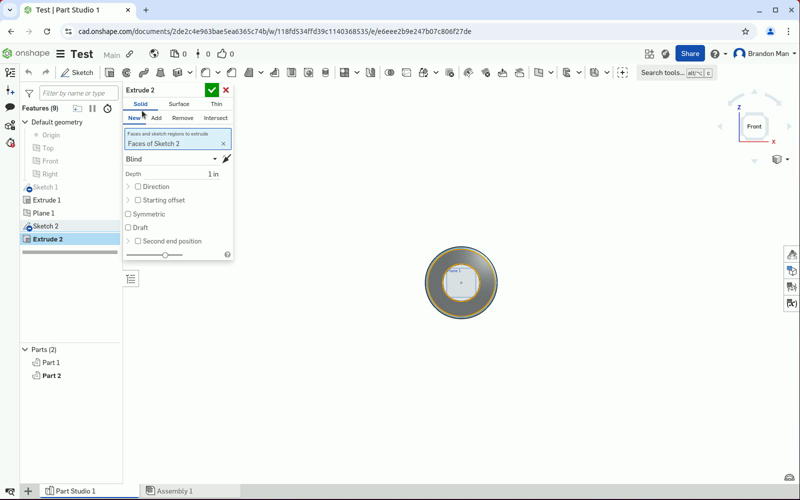
mouse_move(137, 120)
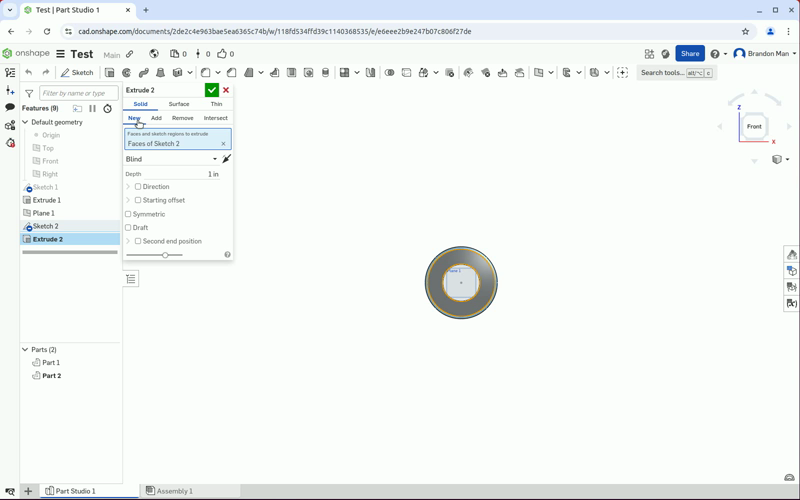
click(137, 120)
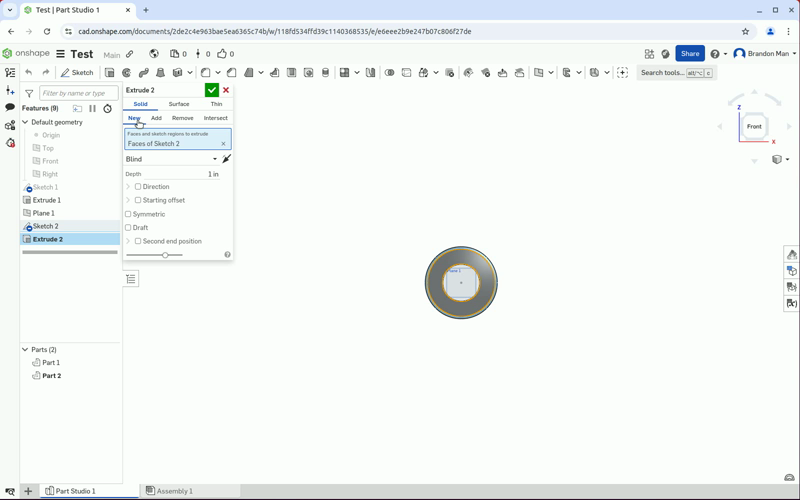
key(tab, 4)
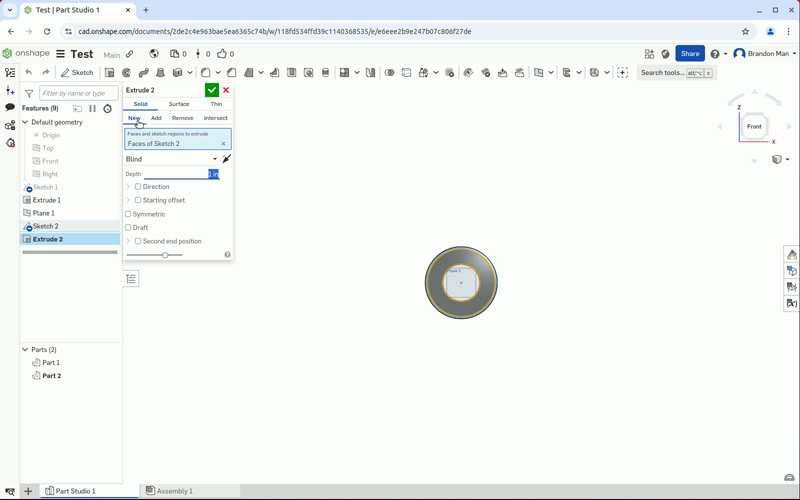
text(0.963)
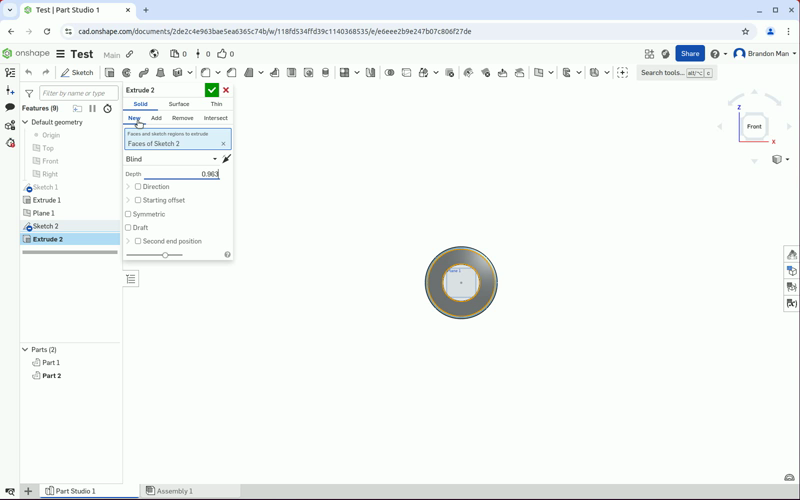
key(enter)
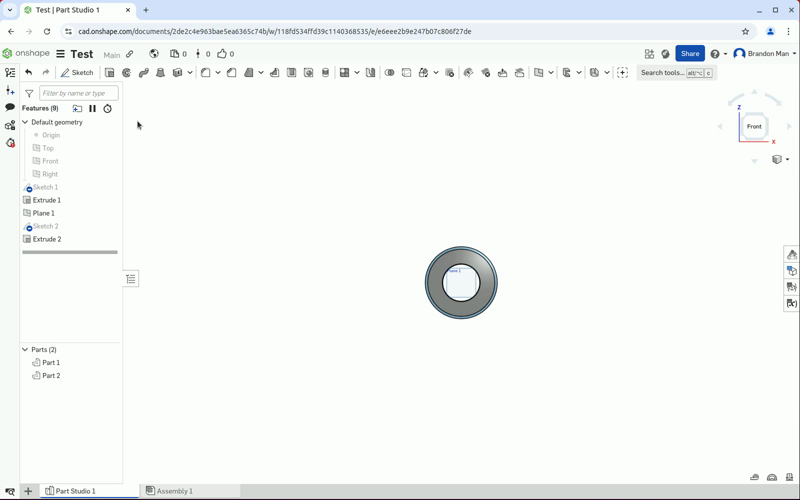
key(shift+h)
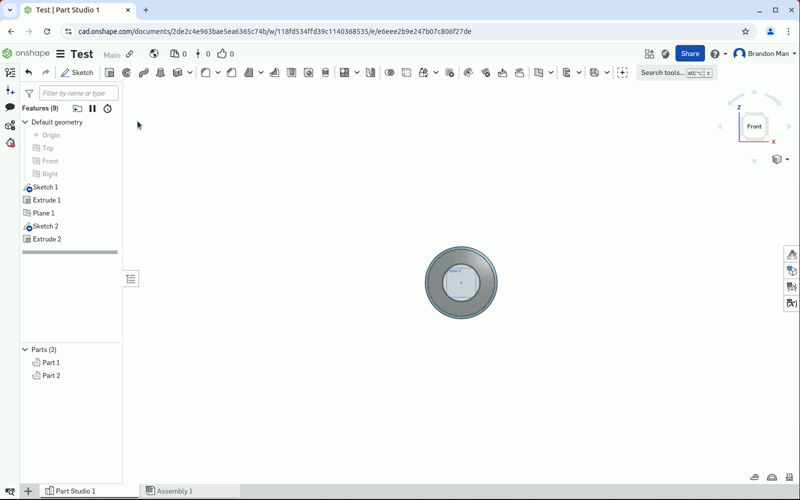
key(shift+h)
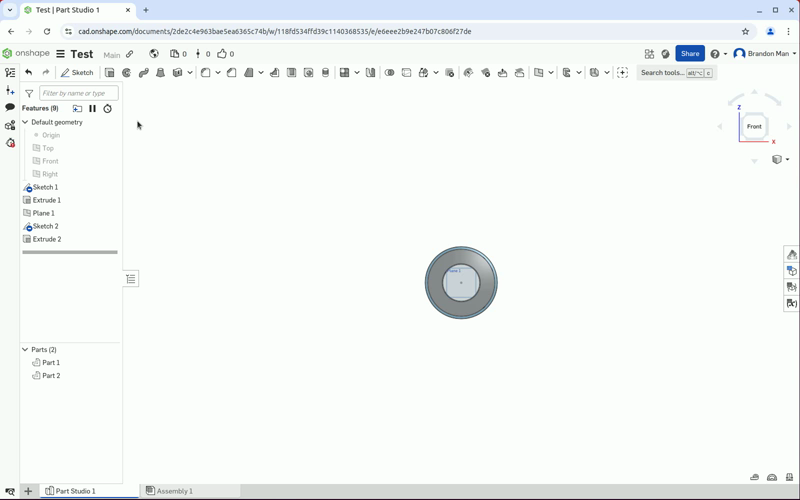
key(shift+7)
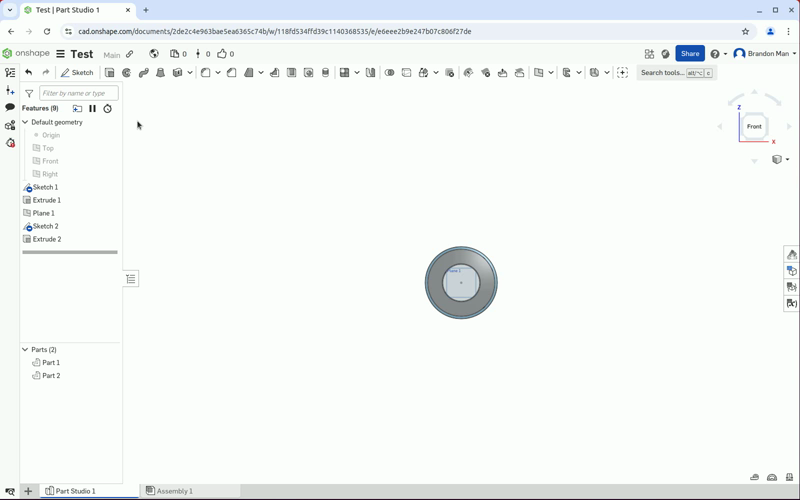
key(left, 2)
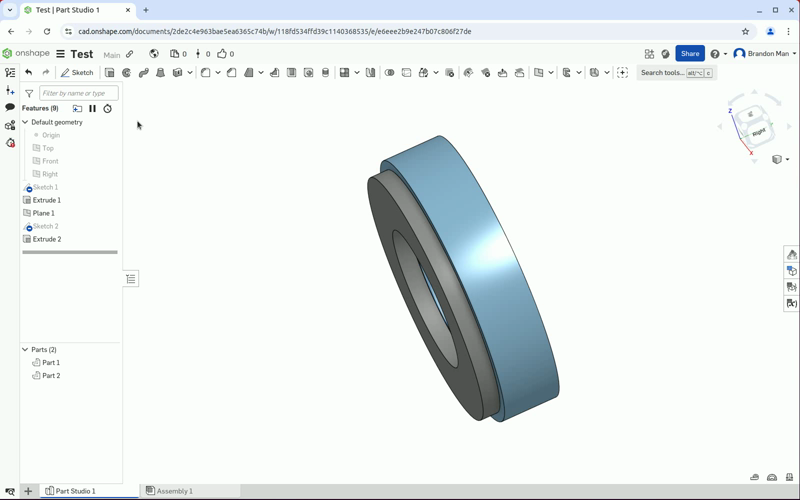
key(down, 2)
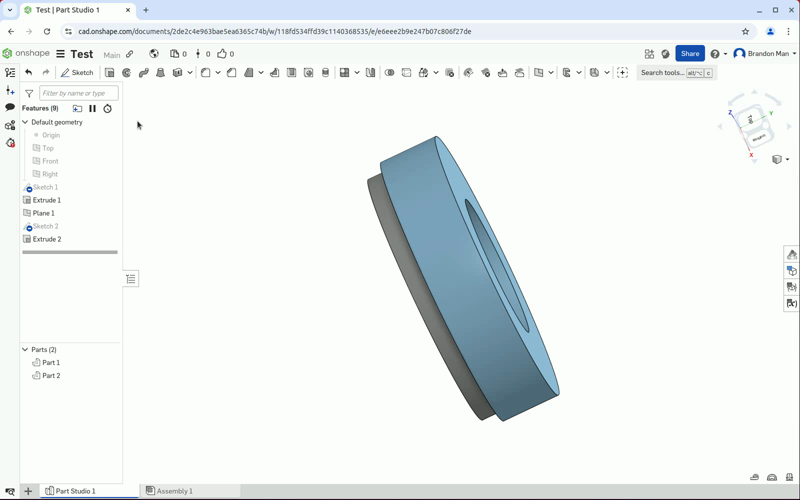
key(up, 2)
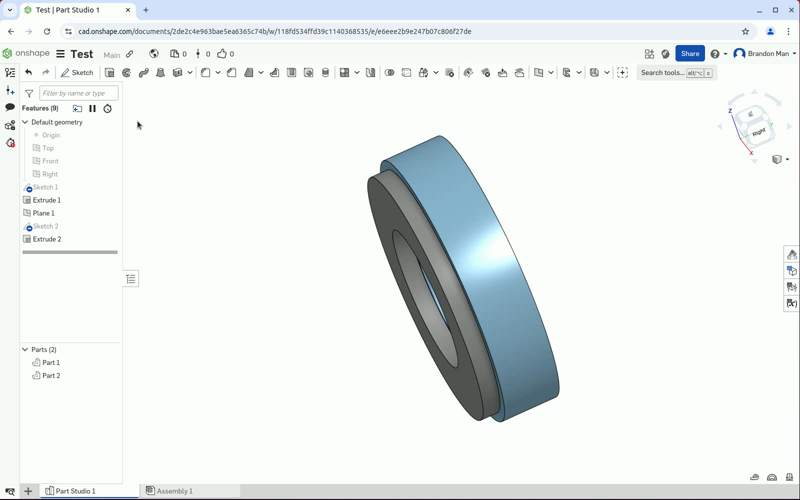
key(right, 2)
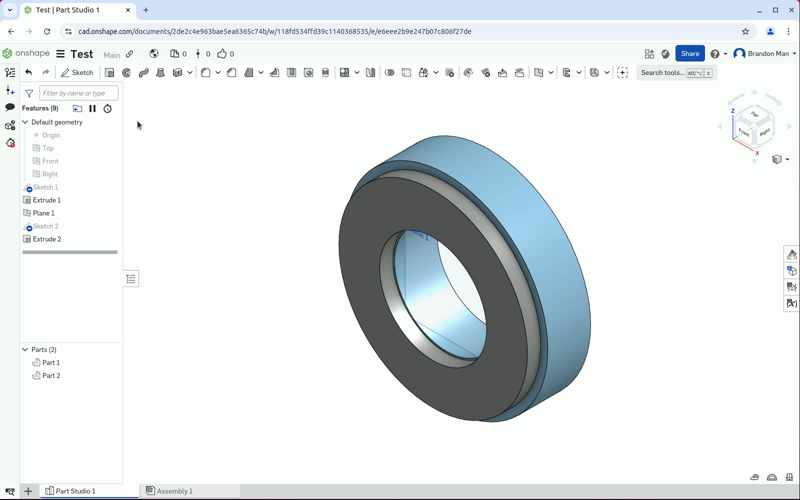
mouse_move(73, 189)
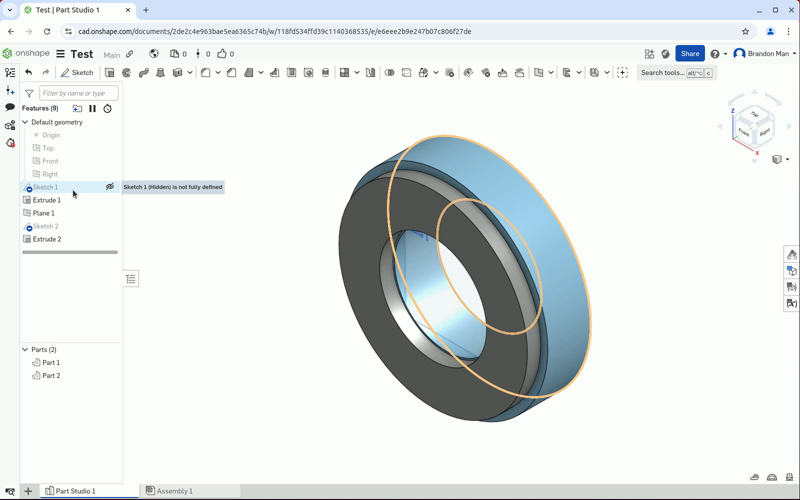
click(73, 189)